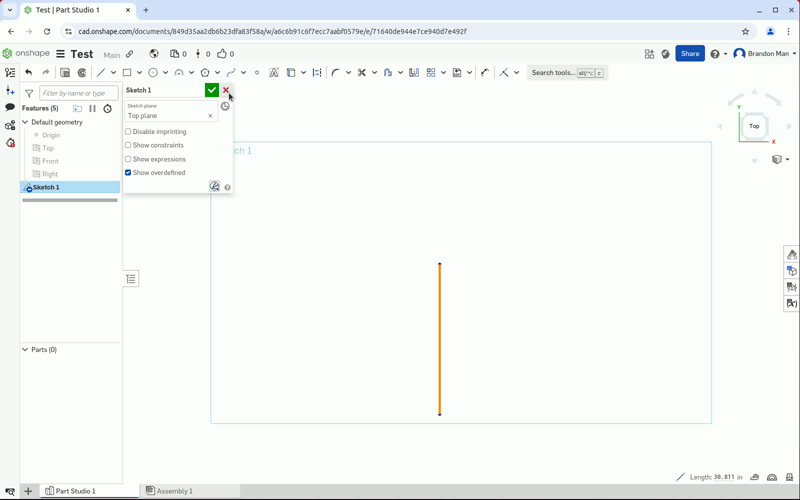
key(shift+h)
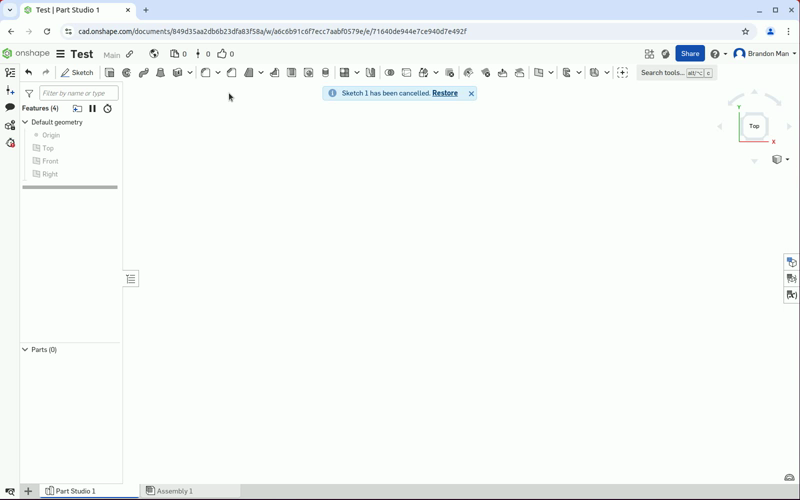
mouse_move(73, 352)
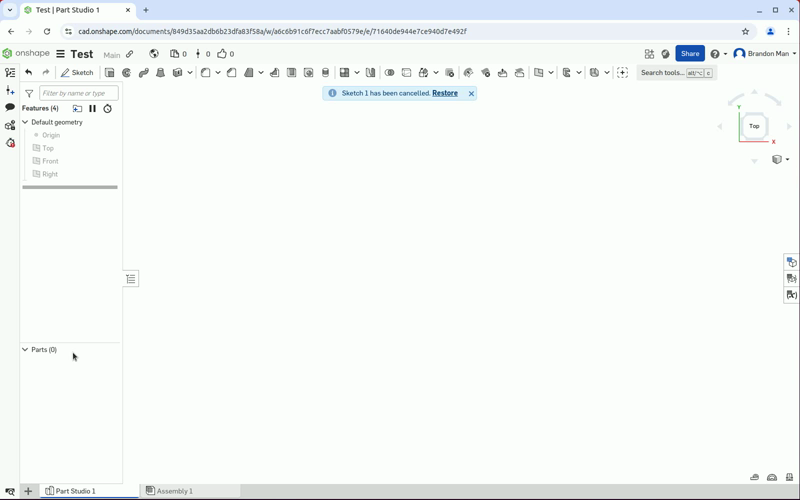
key(y)
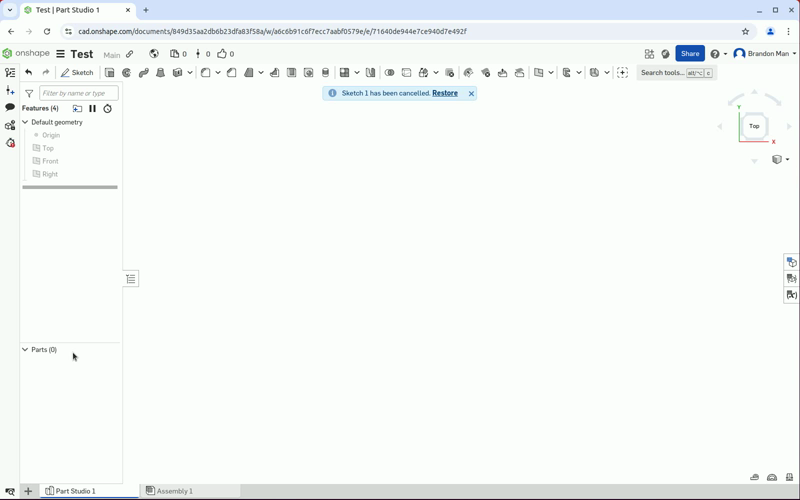
key(shift+p)
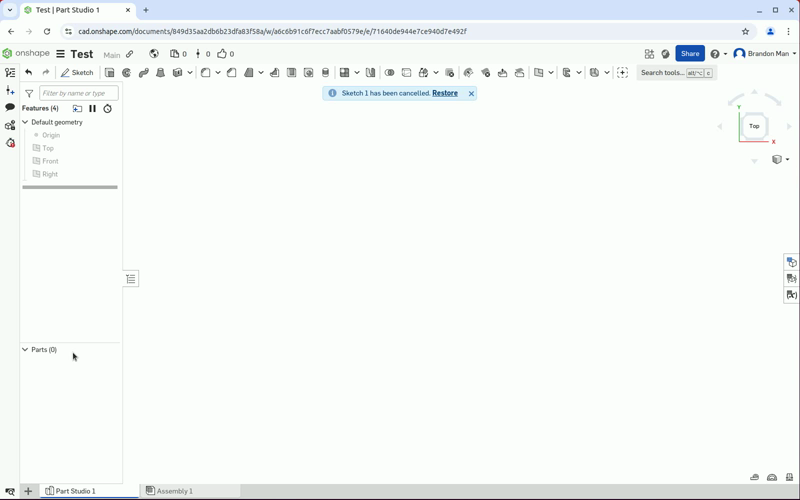
key(space)
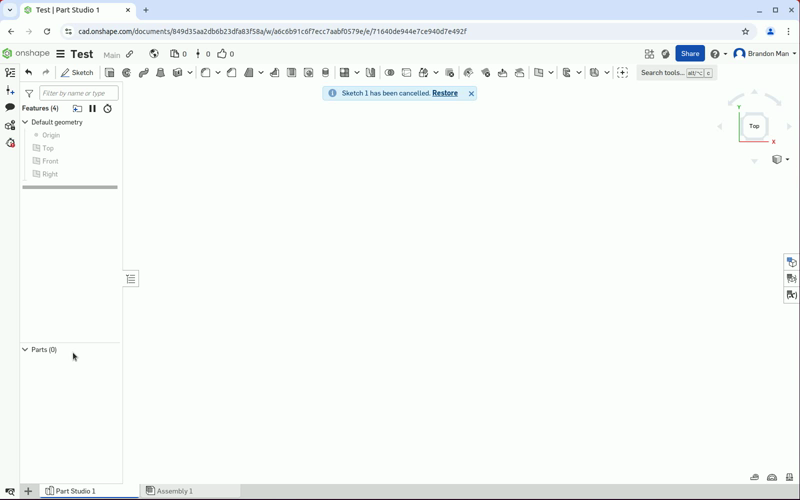
key_down(shift)
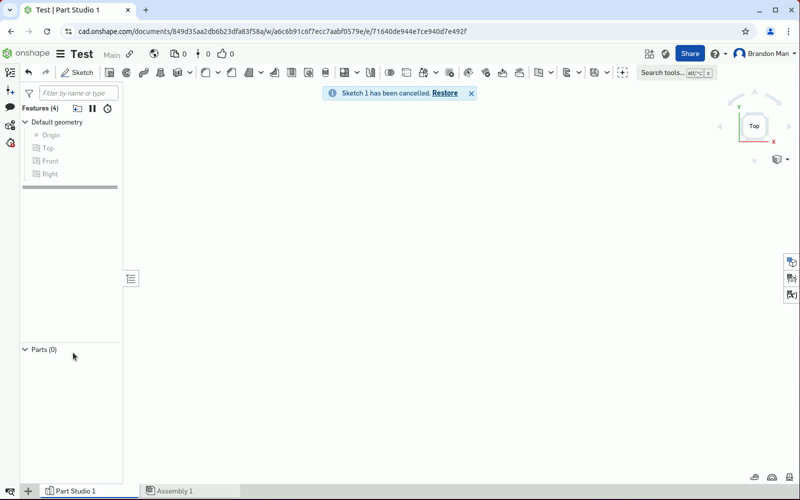
key(up)
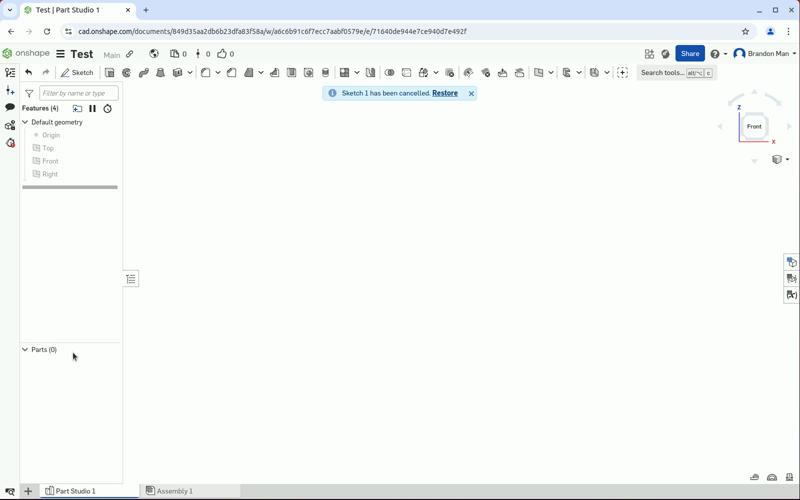
key_up(shift)
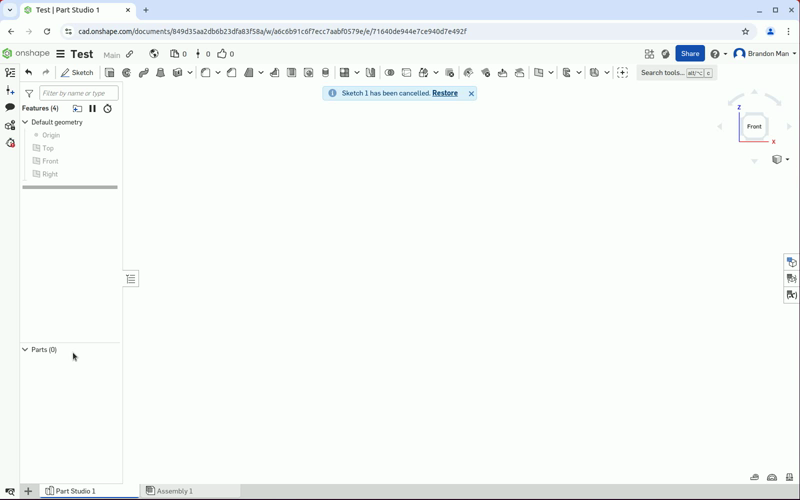
mouse_move(73, 352)
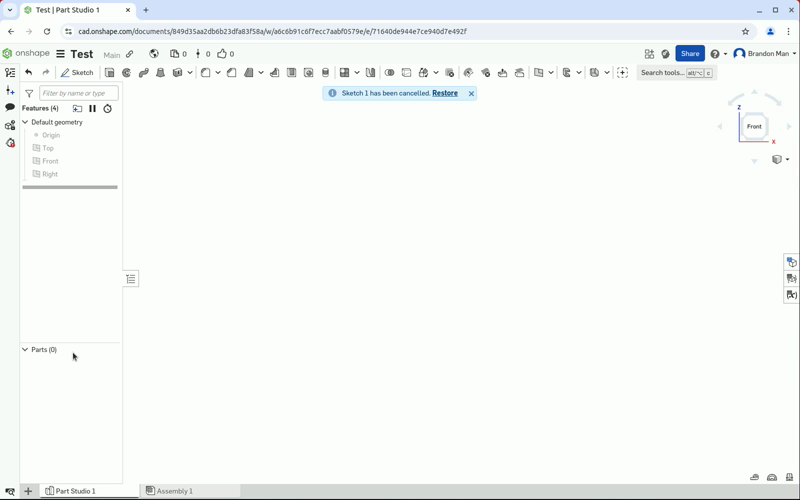
key(shift+y)
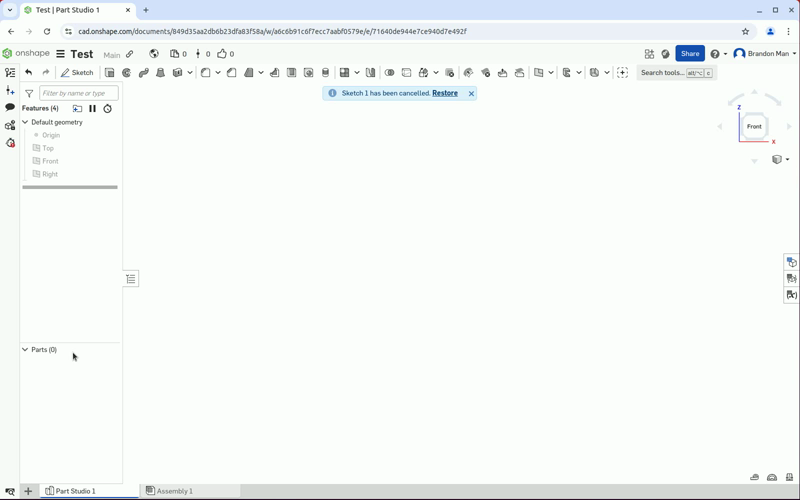
key(shift+s)
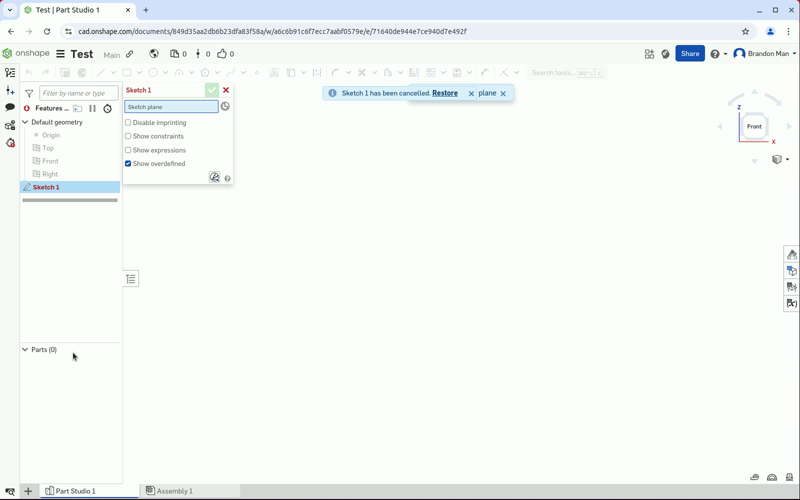
mouse_move(73, 163)
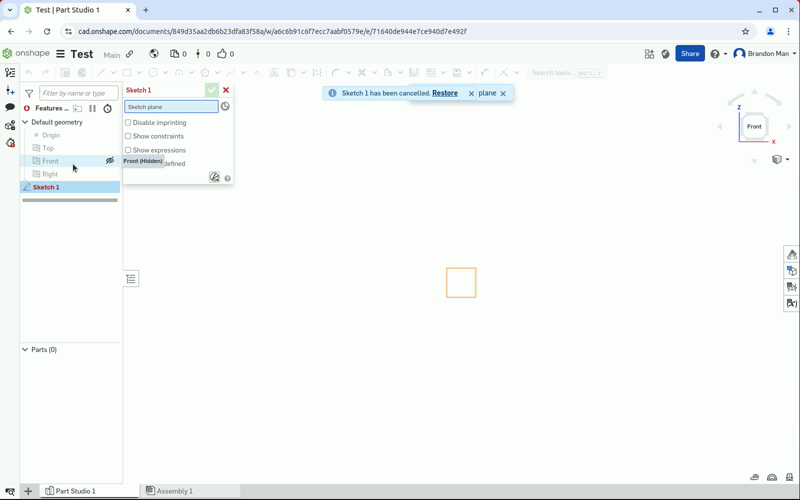
click(73, 163)
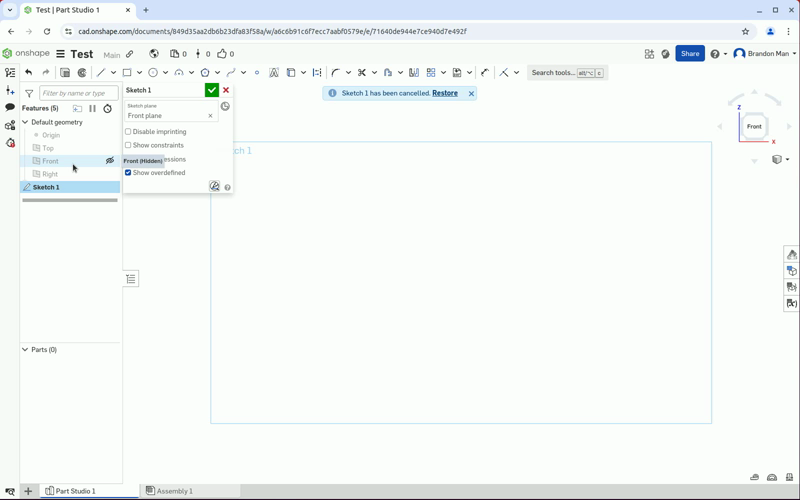
mouse_move(73, 352)
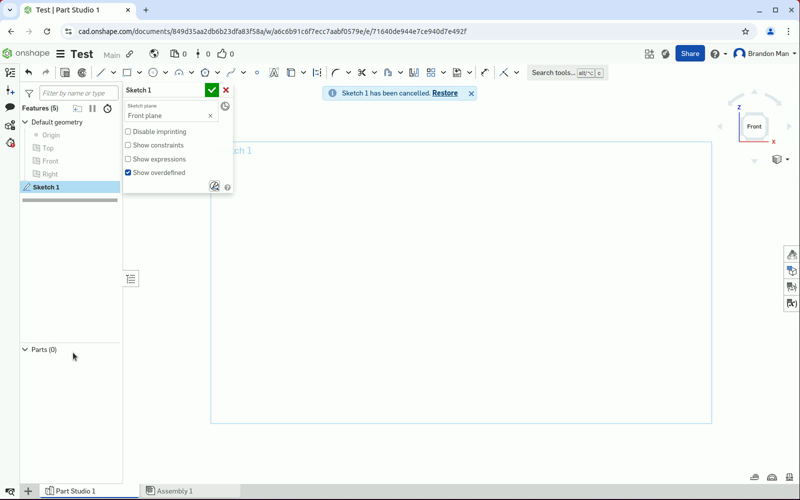
key(y)
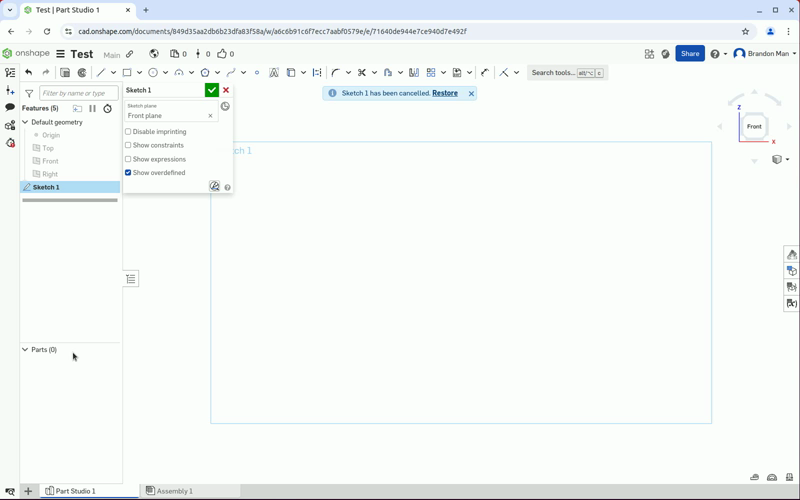
key(l)
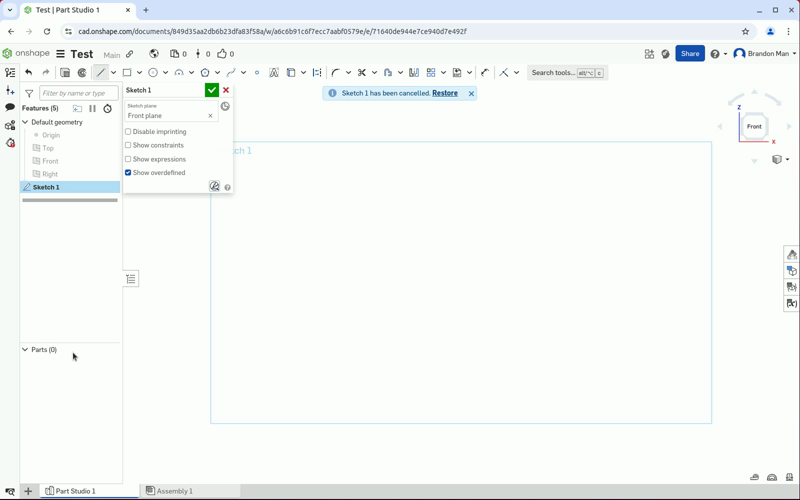
key_down(shift)
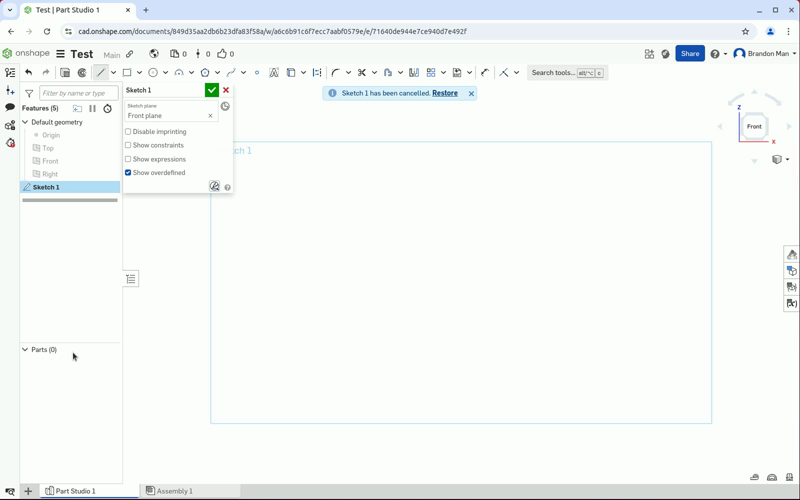
mouse_move(398, 324)
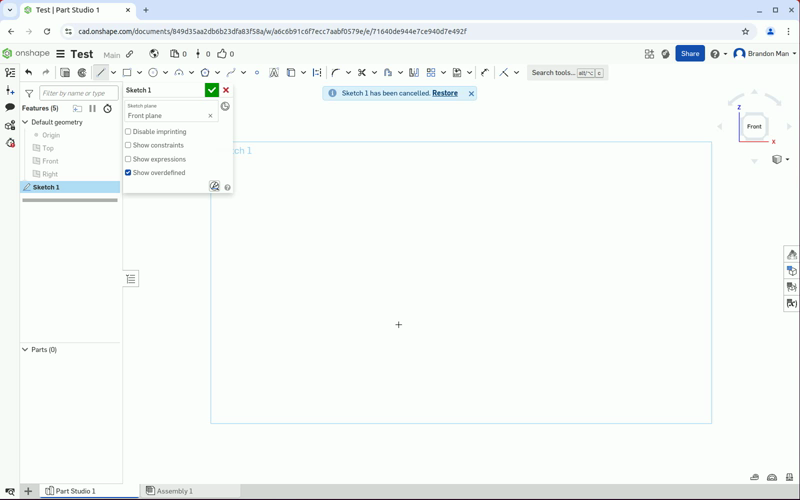
click(398, 324)
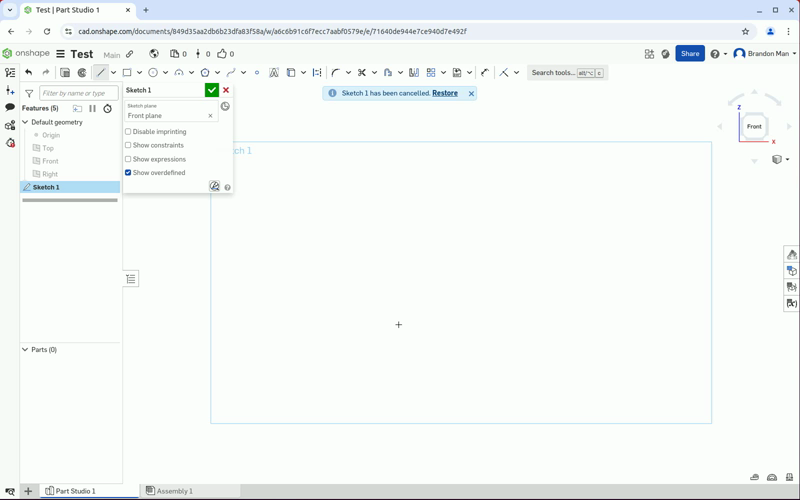
key_up(shift)
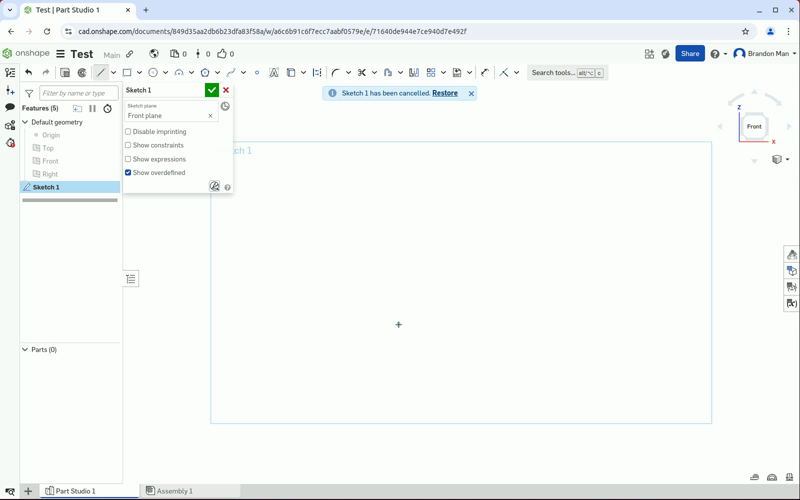
key_down(shift)
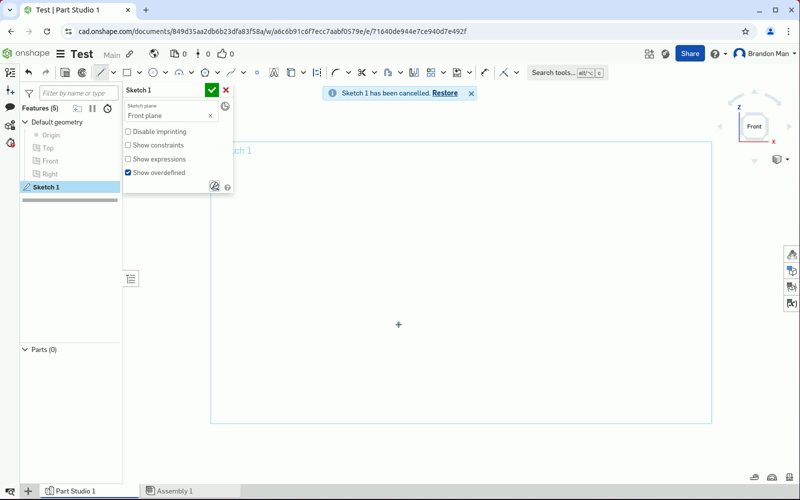
mouse_move(428, 324)
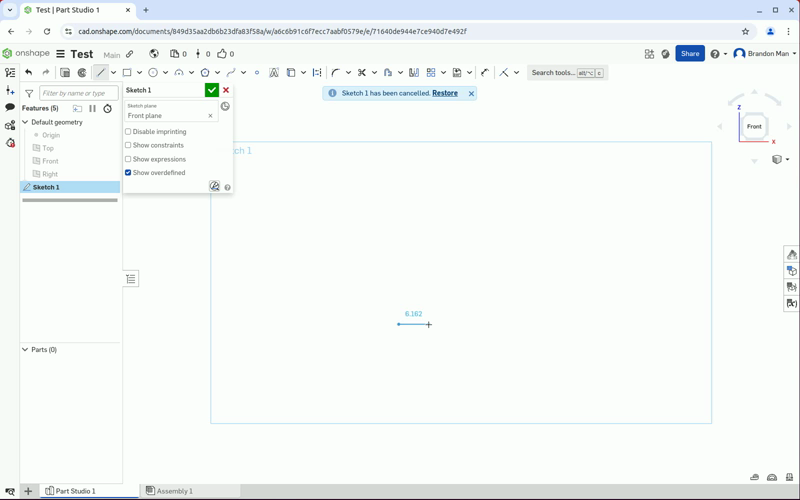
mouse_move(442, 324)
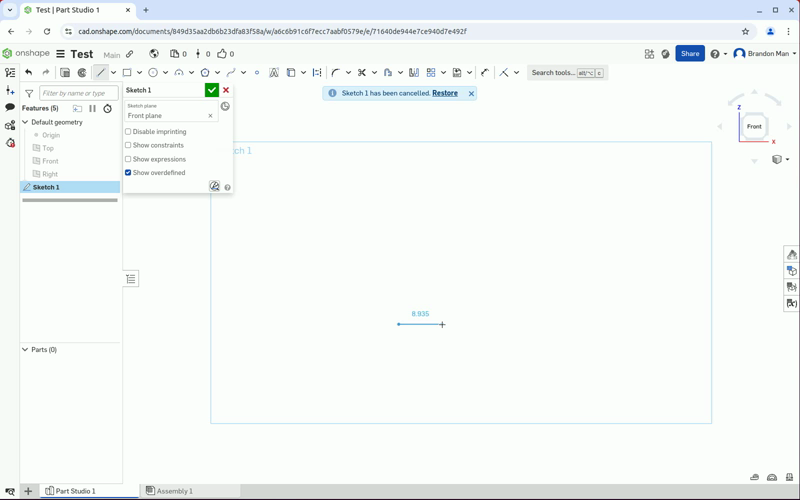
click(442, 324)
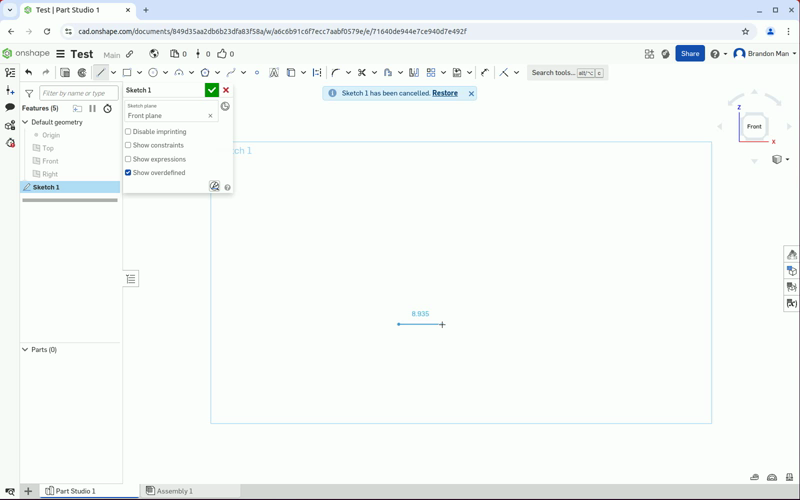
key_up(shift)
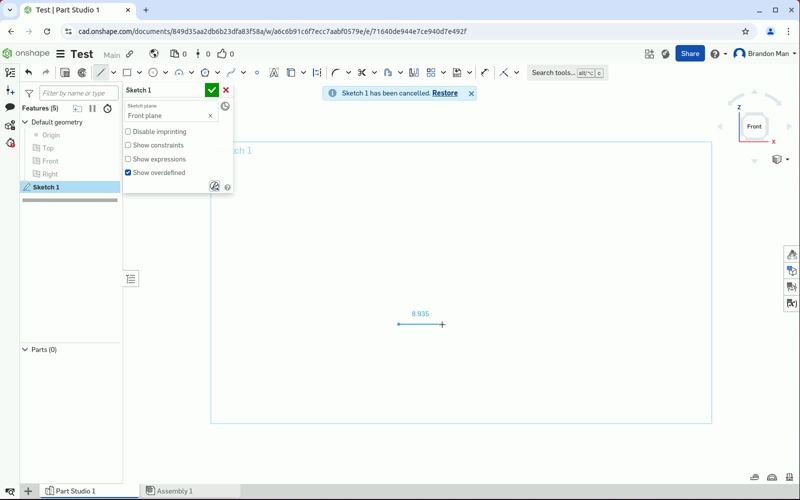
key_down(shift)
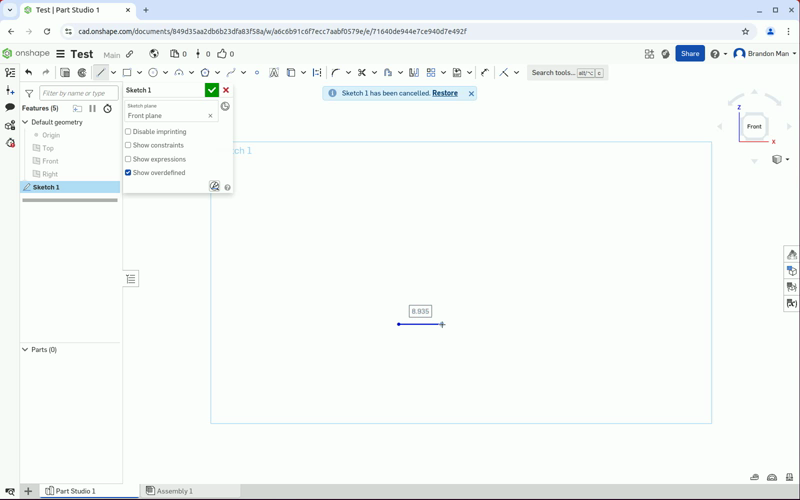
mouse_move(442, 258)
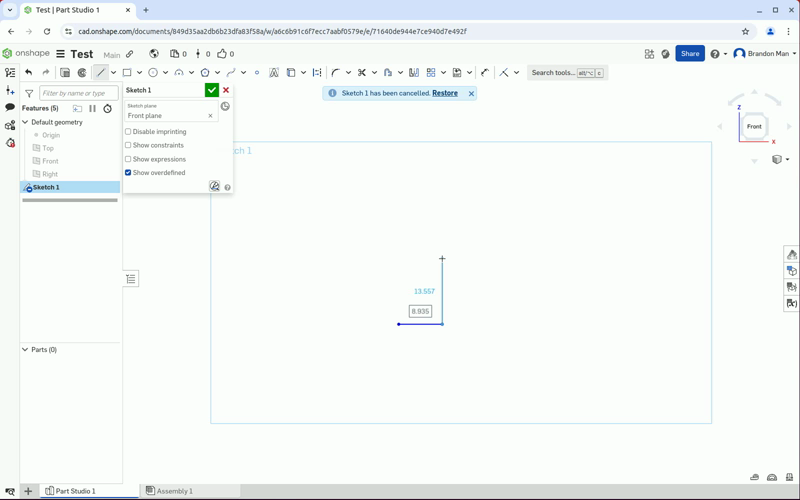
click(442, 258)
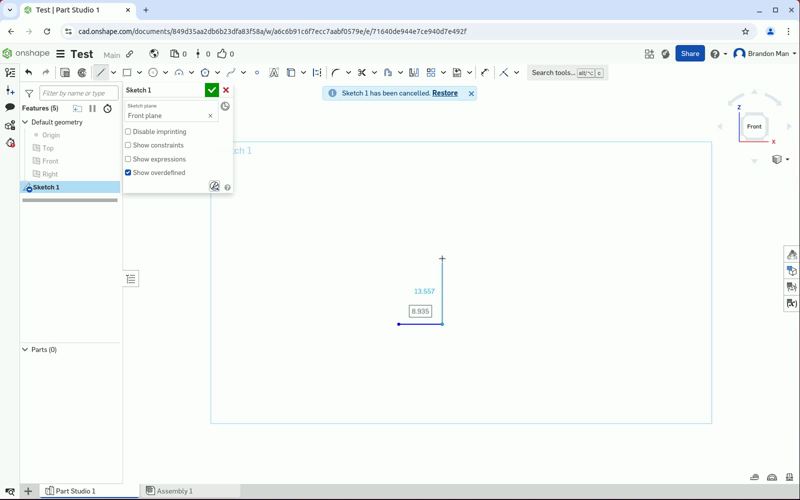
key_up(shift)
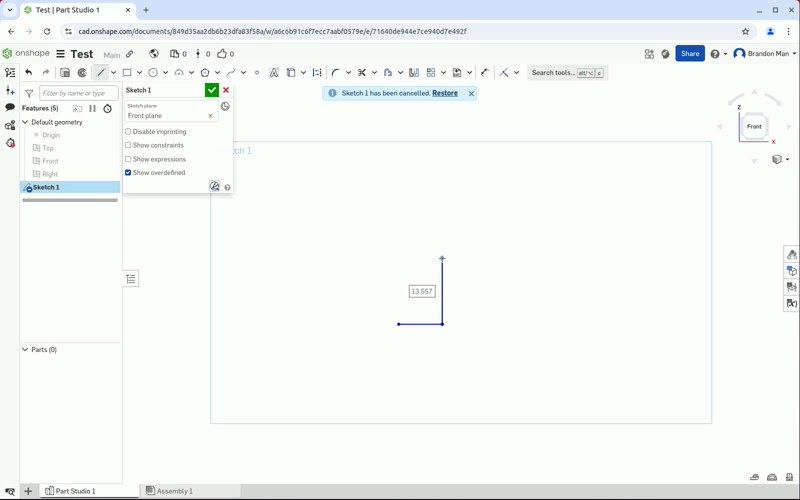
key_down(shift)
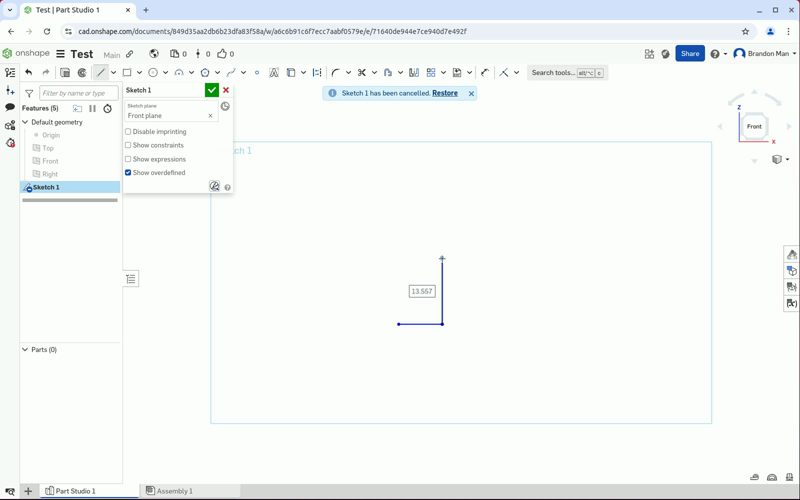
mouse_move(528, 258)
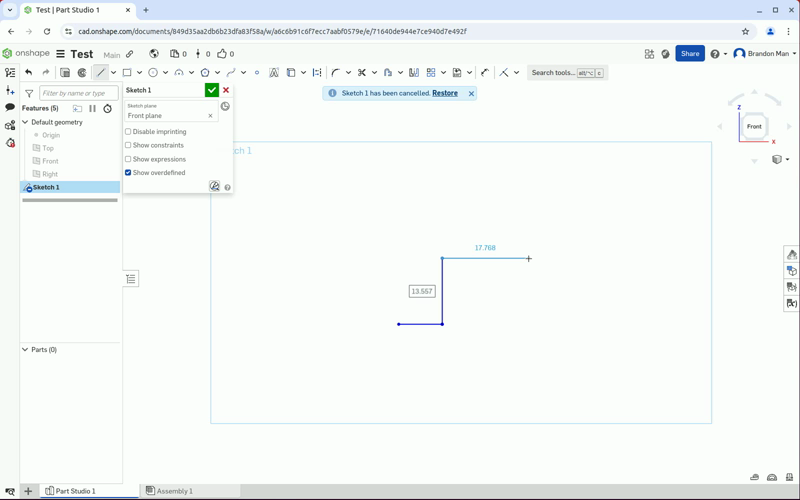
click(528, 258)
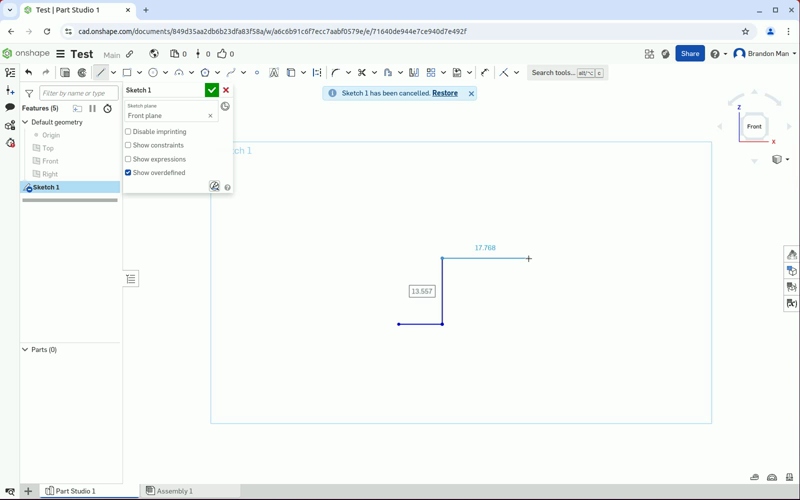
key_up(shift)
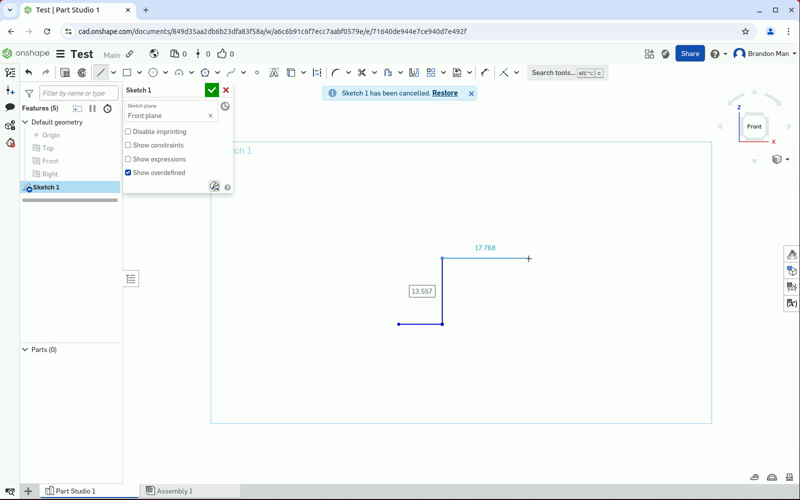
key_down(shift)
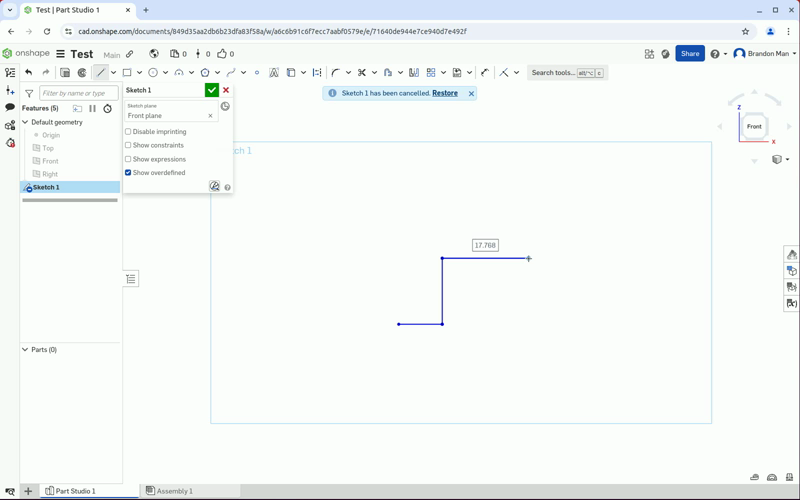
mouse_move(528, 324)
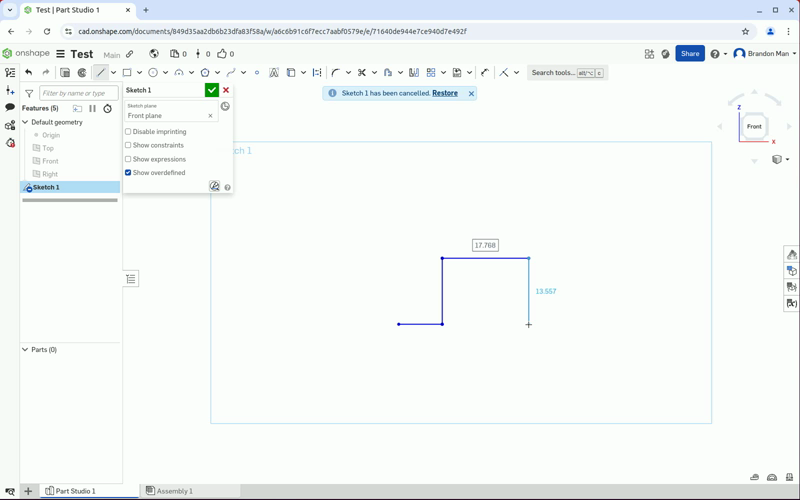
click(528, 324)
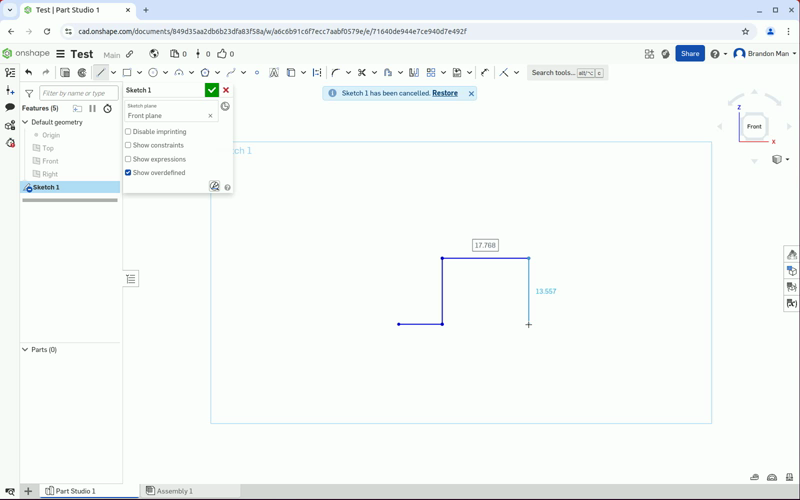
key_up(shift)
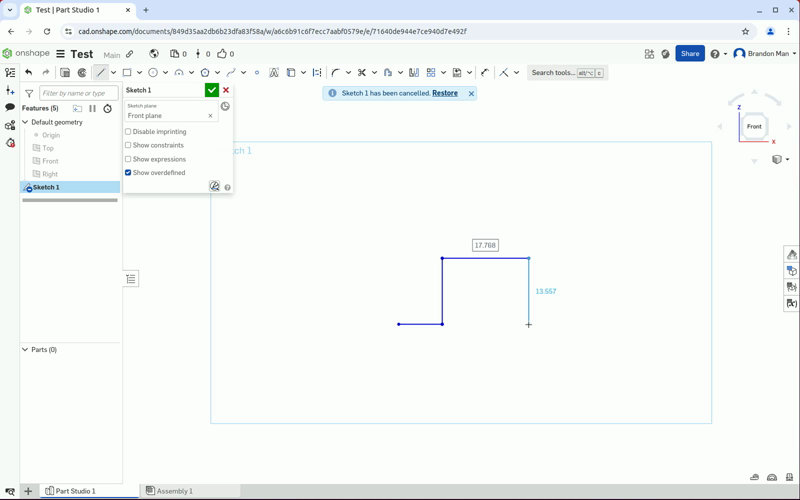
key_down(shift)
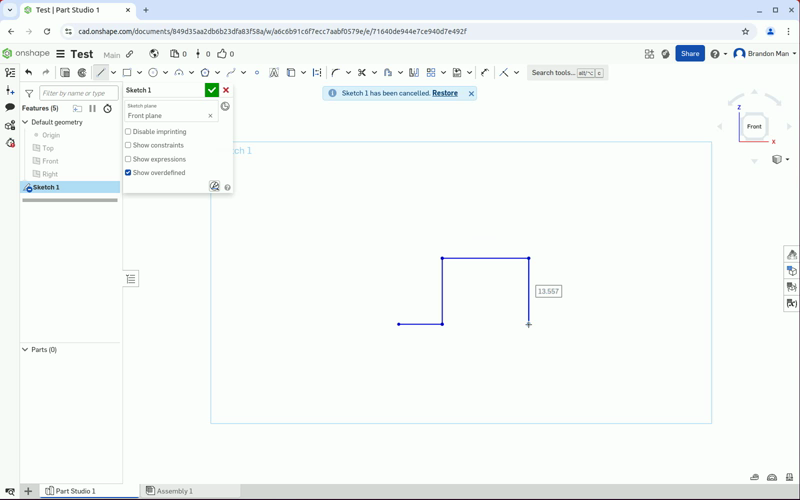
mouse_move(558, 324)
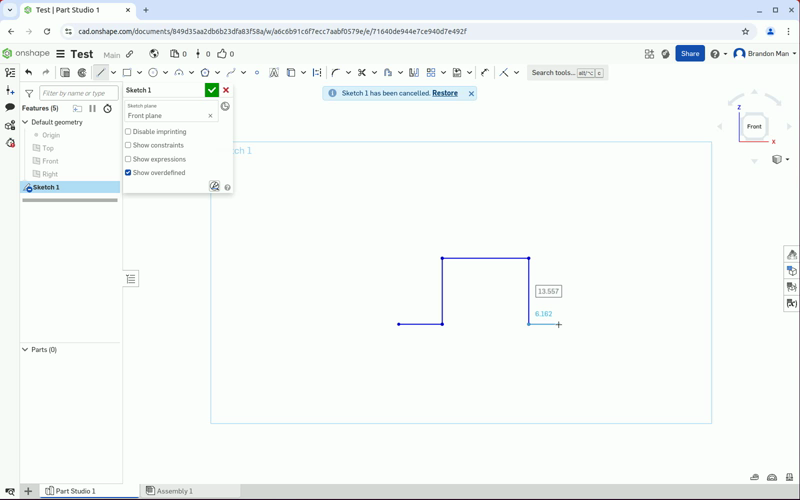
mouse_move(572, 324)
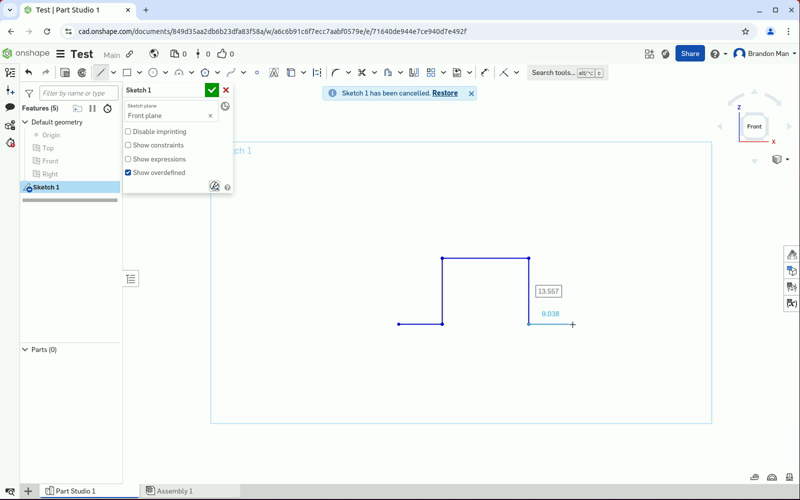
click(572, 324)
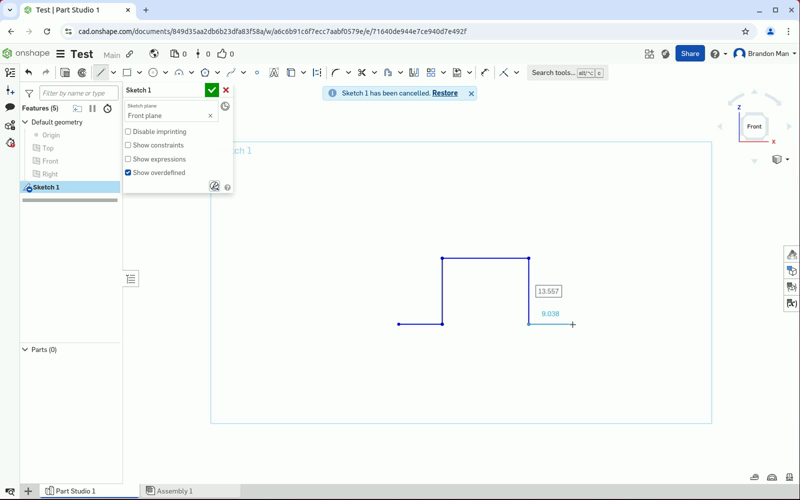
key_up(shift)
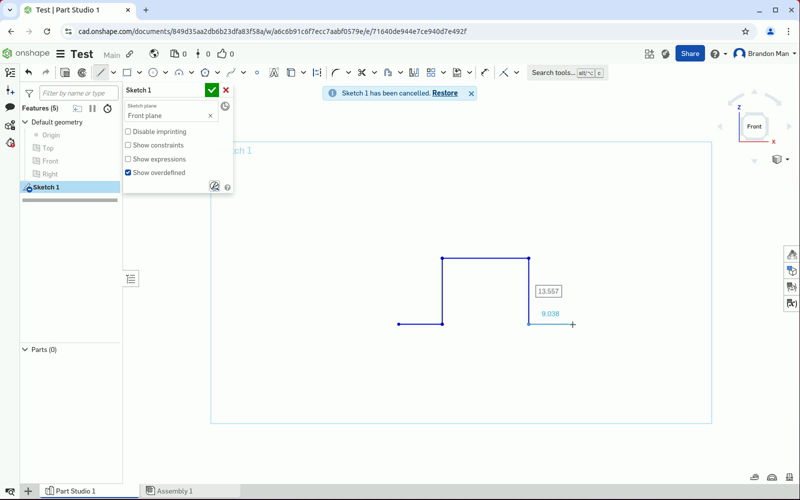
key_down(shift)
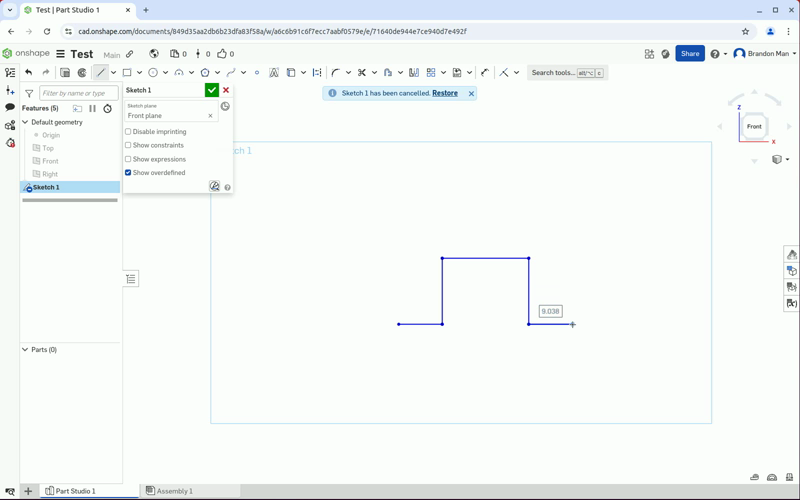
mouse_move(572, 215)
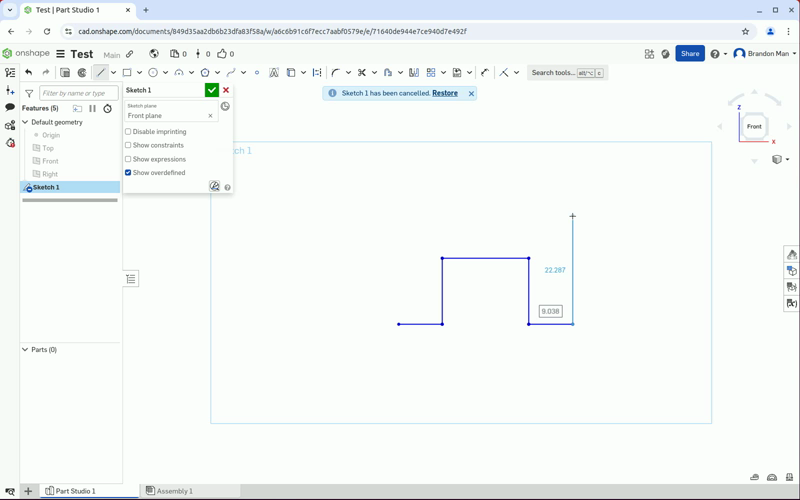
click(572, 215)
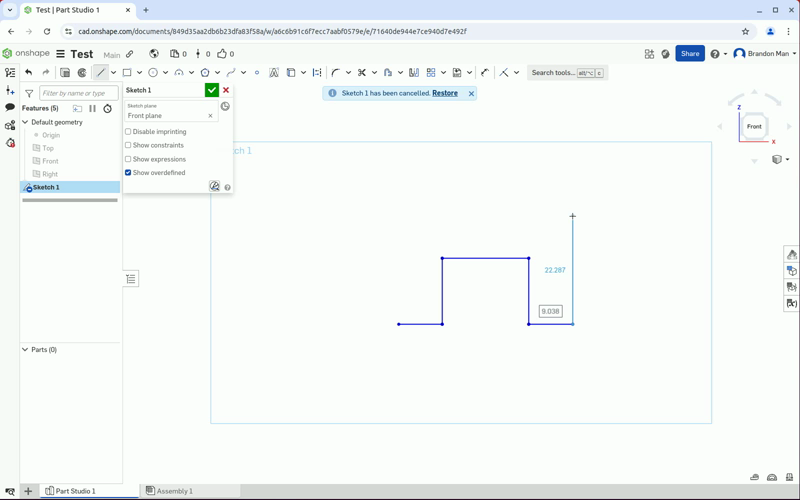
key_up(shift)
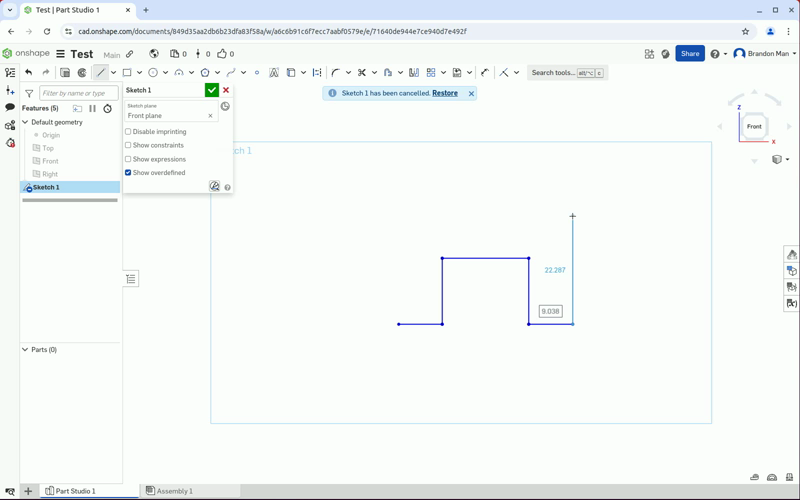
key_down(shift)
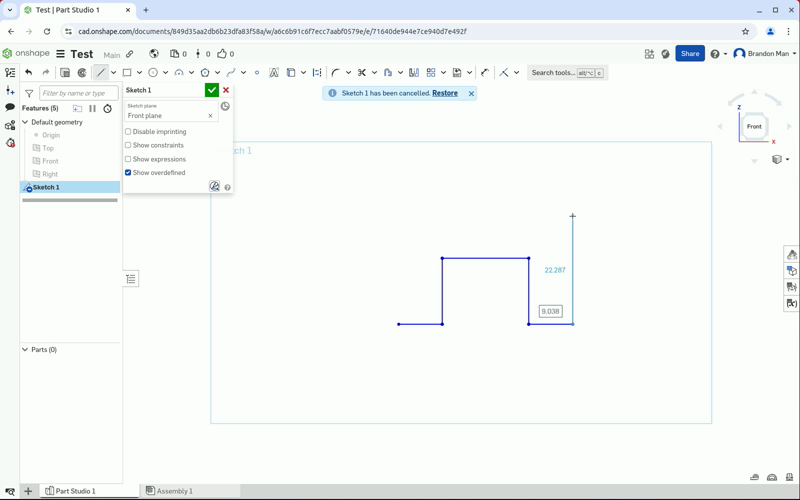
mouse_move(398, 215)
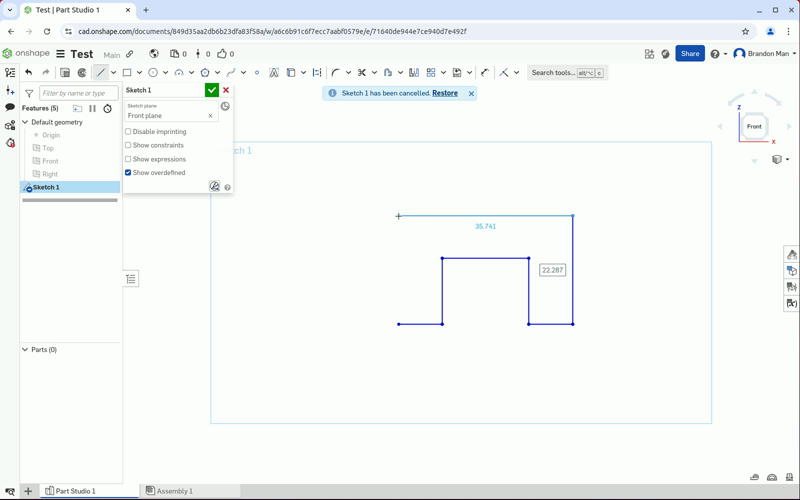
click(398, 215)
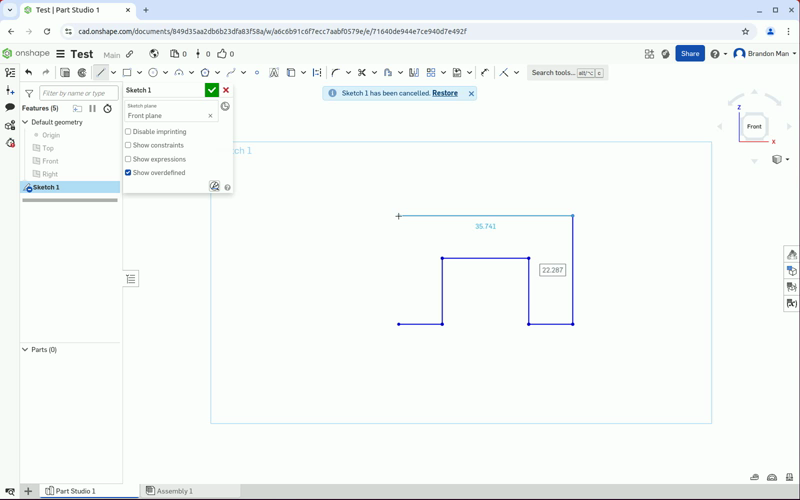
key_up(shift)
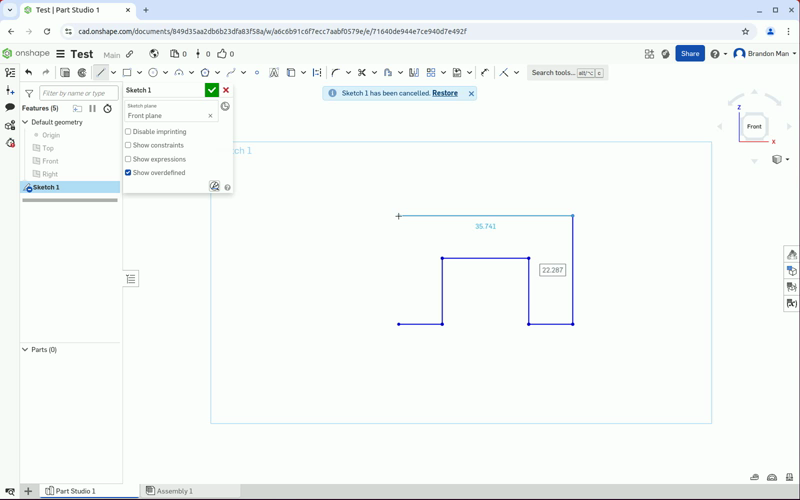
key_down(shift)
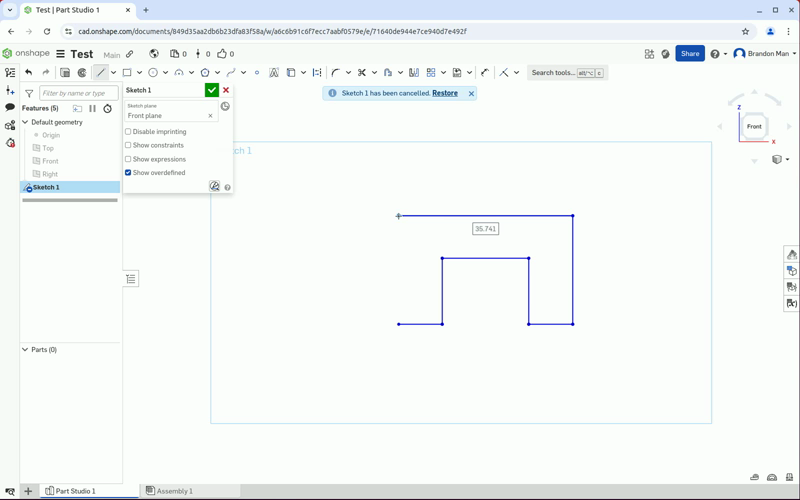
mouse_move(398, 324)
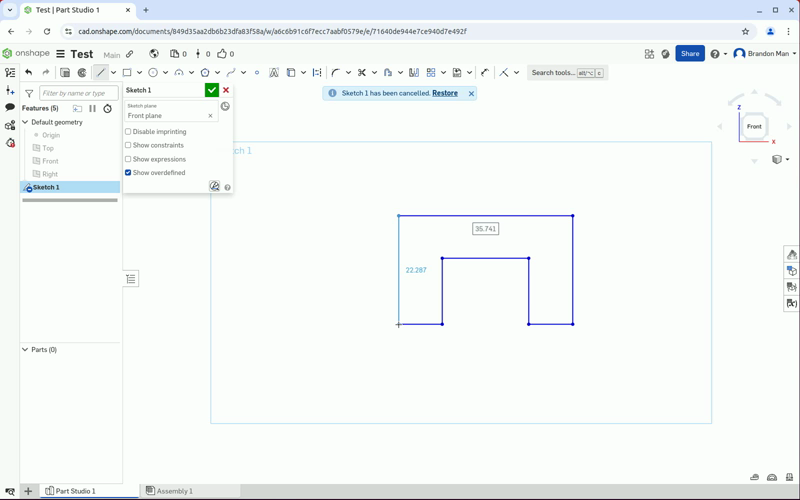
key_up(shift)
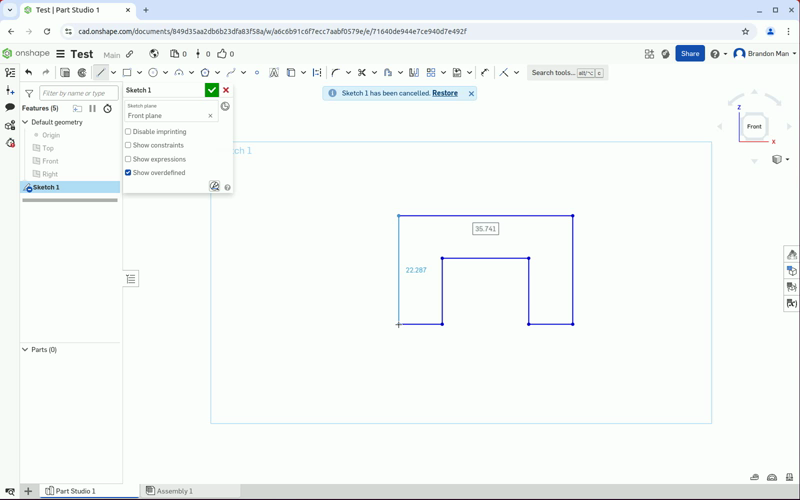
click(398, 324)
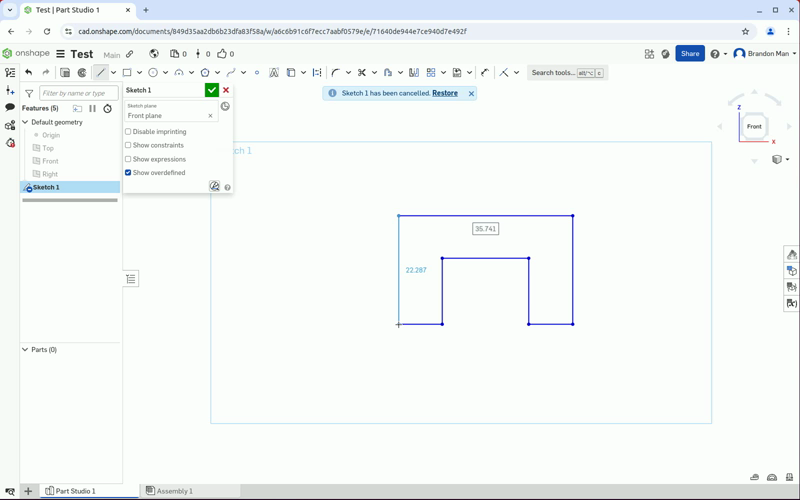
key(esc)
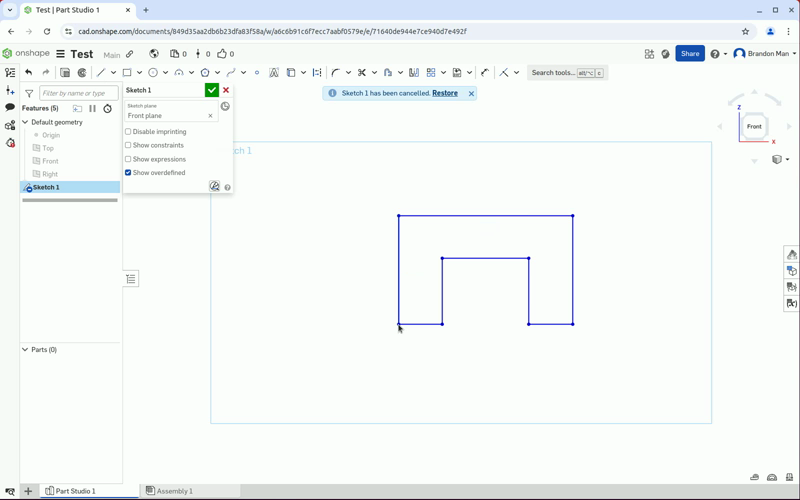
mouse_move(459, 237)
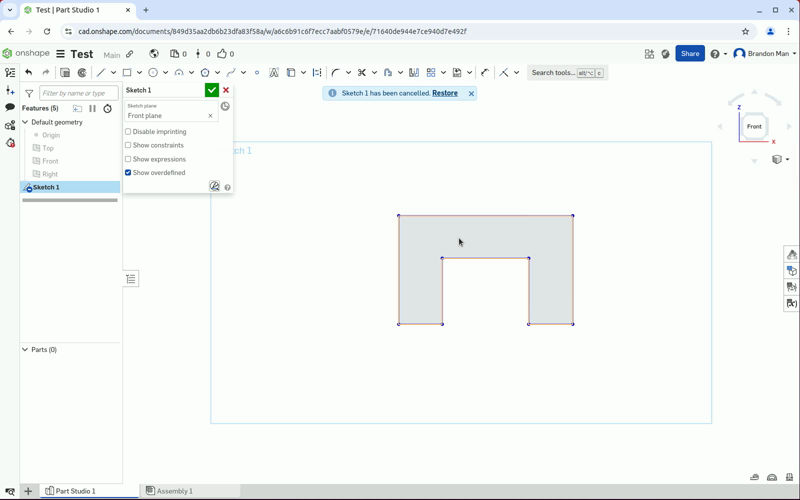
click(459, 237)
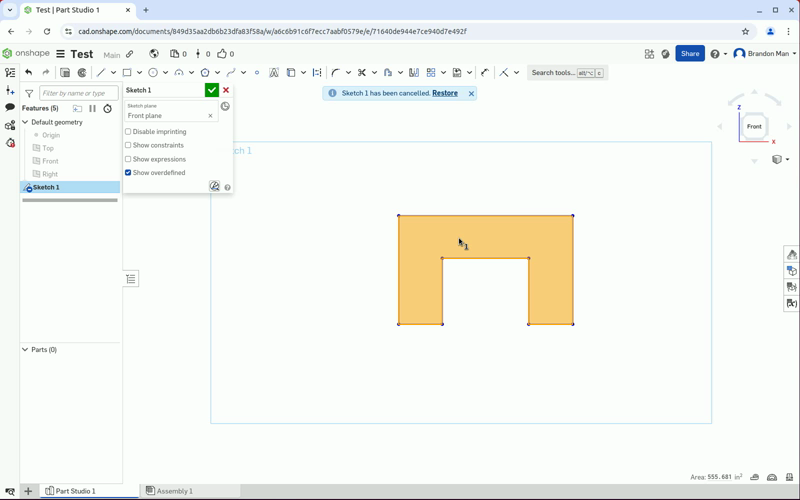
mouse_move(73, 352)
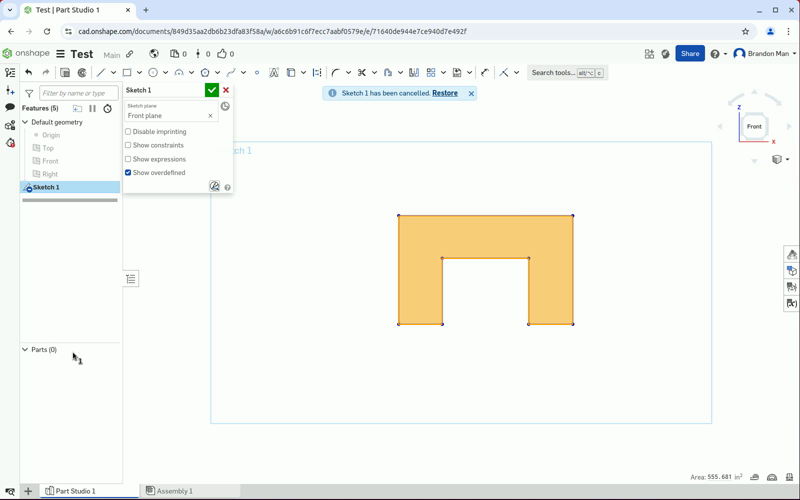
key(shift+y)
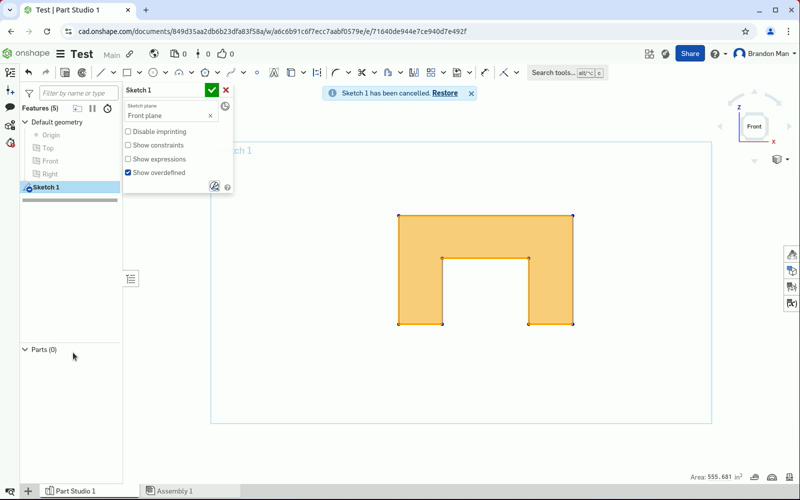
key(shift+e)
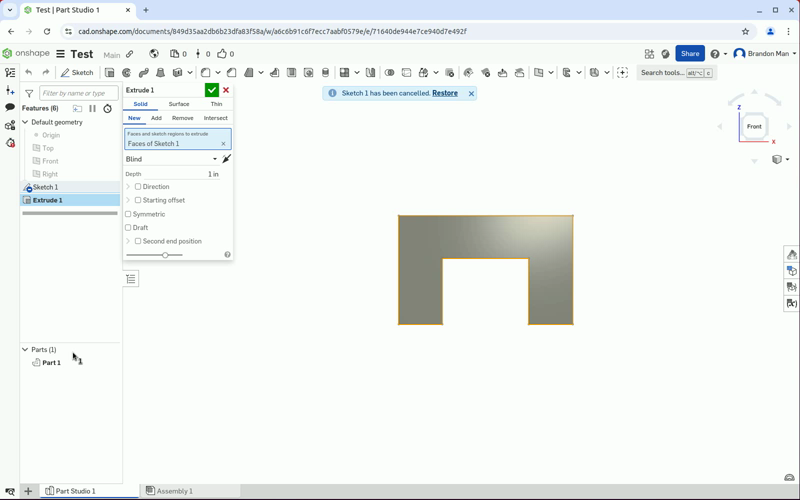
mouse_move(143, 106)
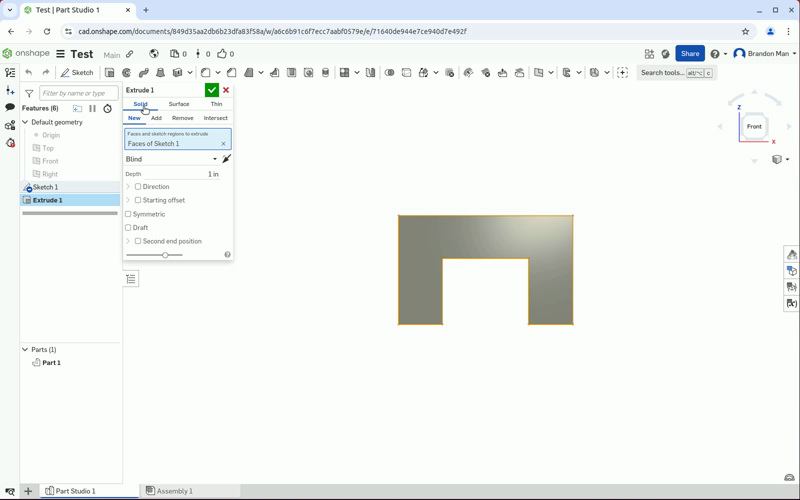
click(143, 106)
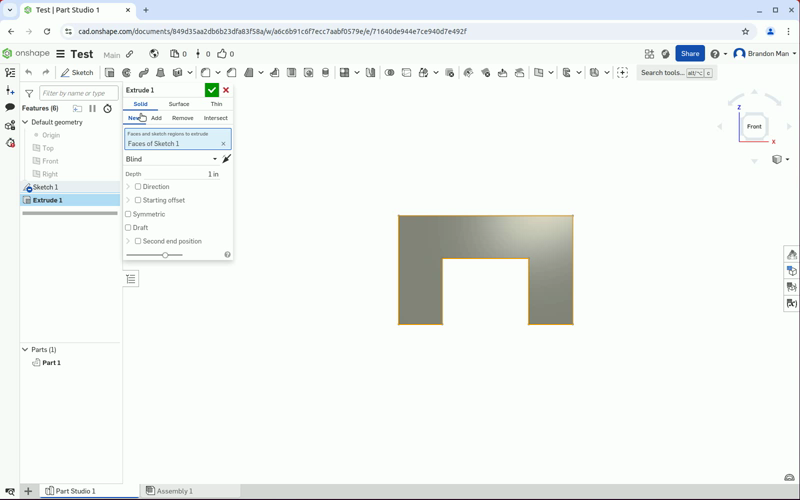
mouse_move(137, 120)
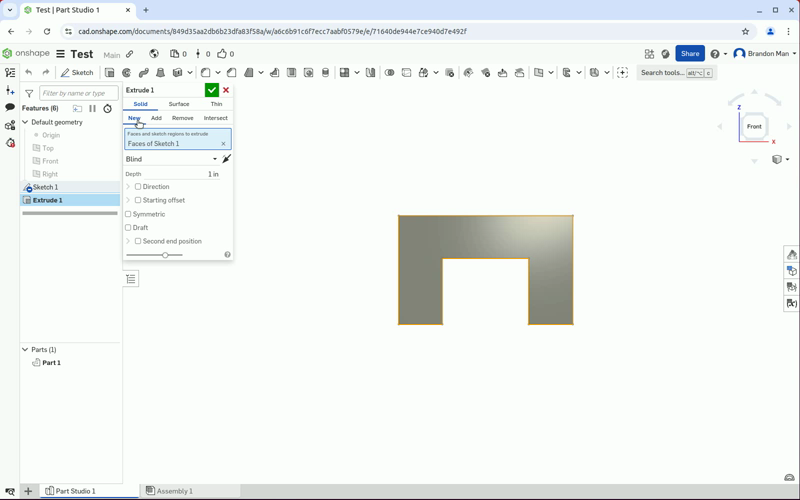
click(137, 120)
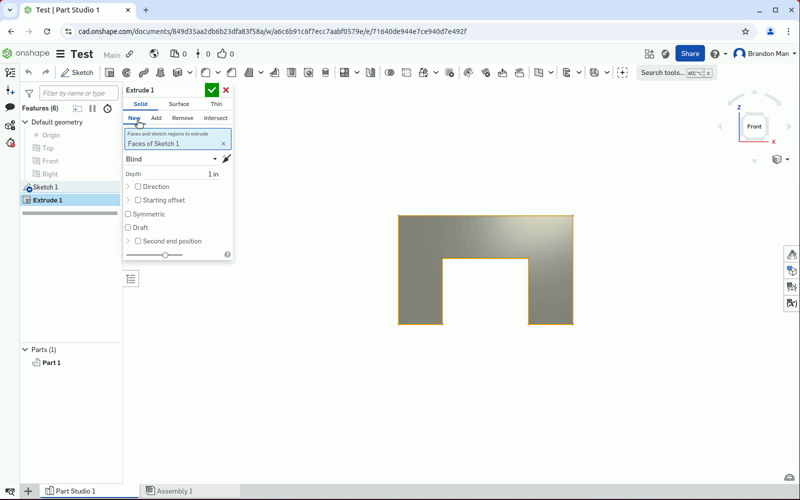
key(tab, 4)
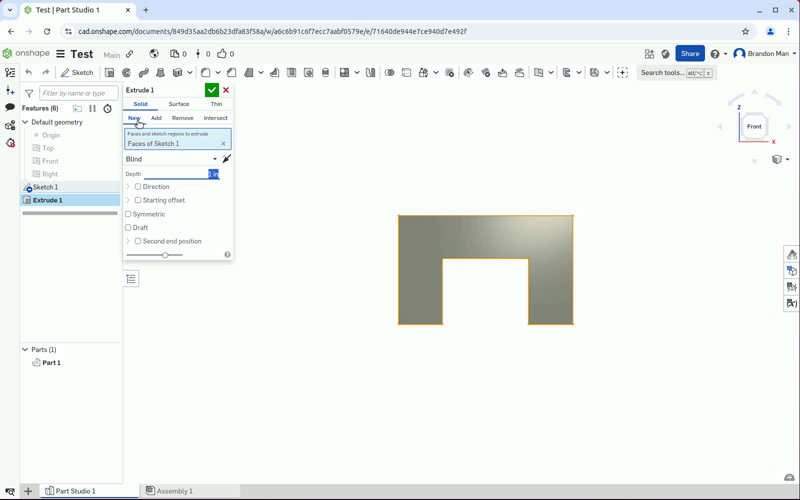
text(8.906)
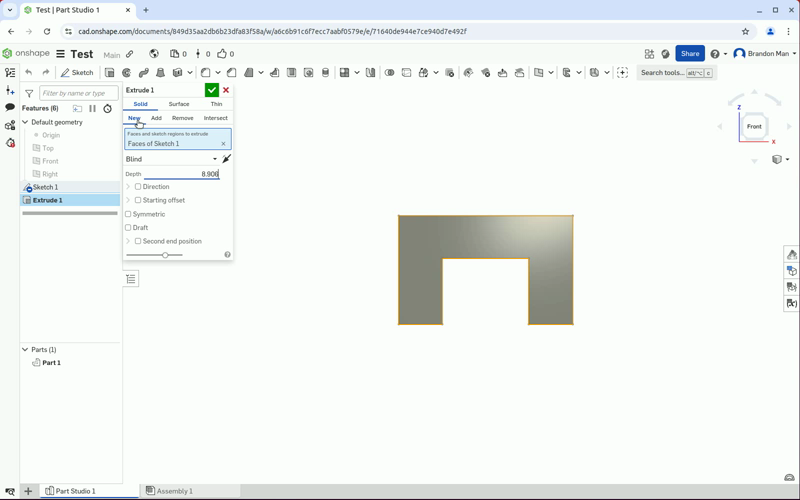
key(enter)
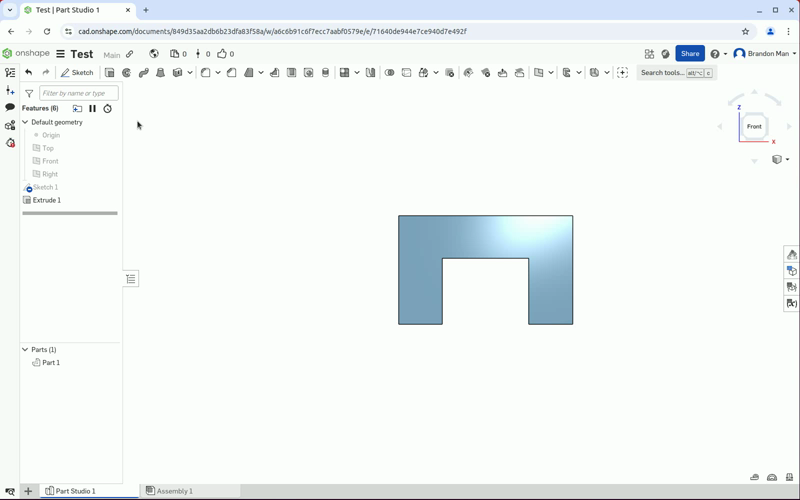
key(shift+h)
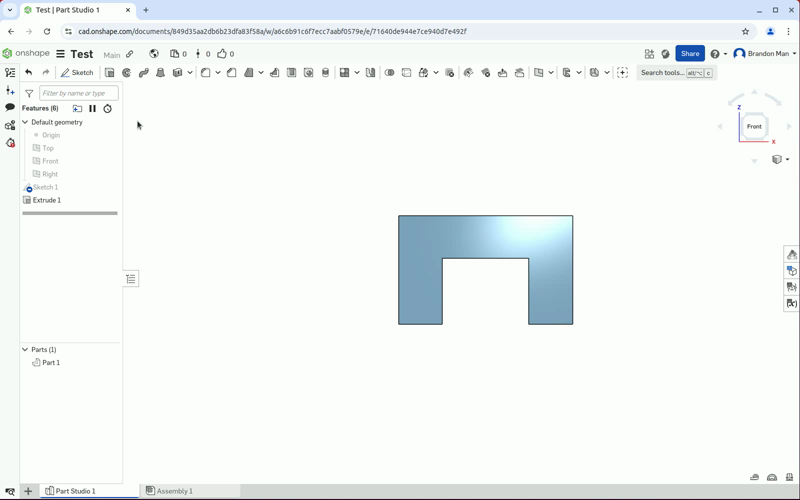
key(shift+h)
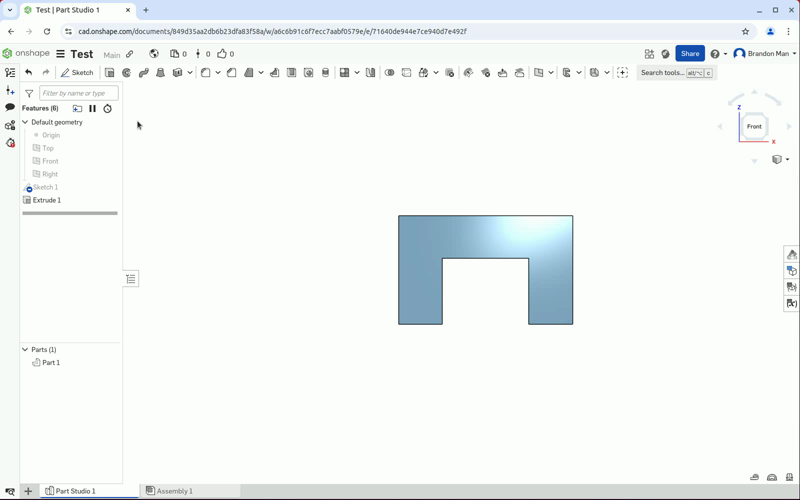
mouse_move(73, 189)
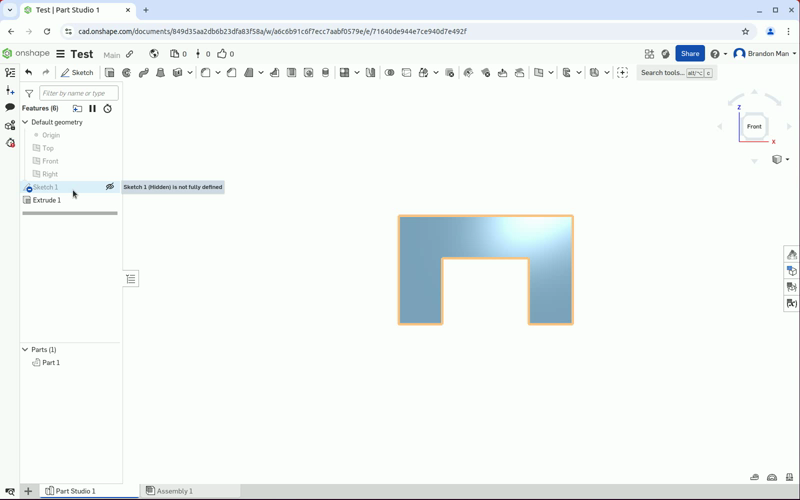
click(73, 189)
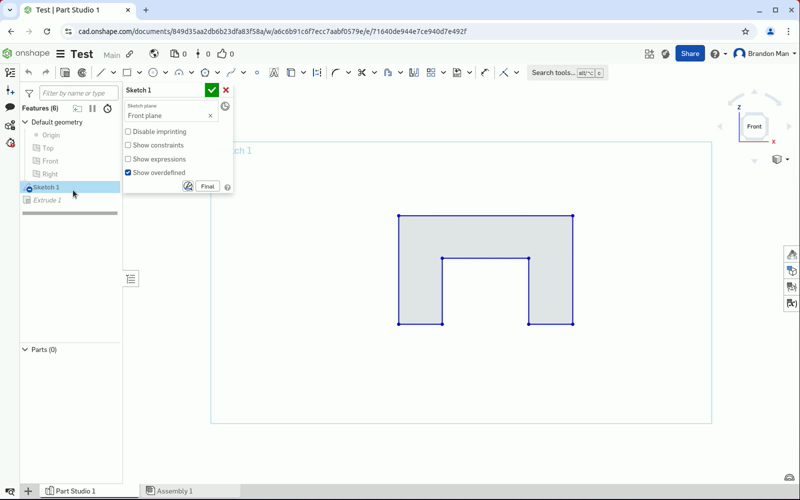
mouse_move(229, 92)
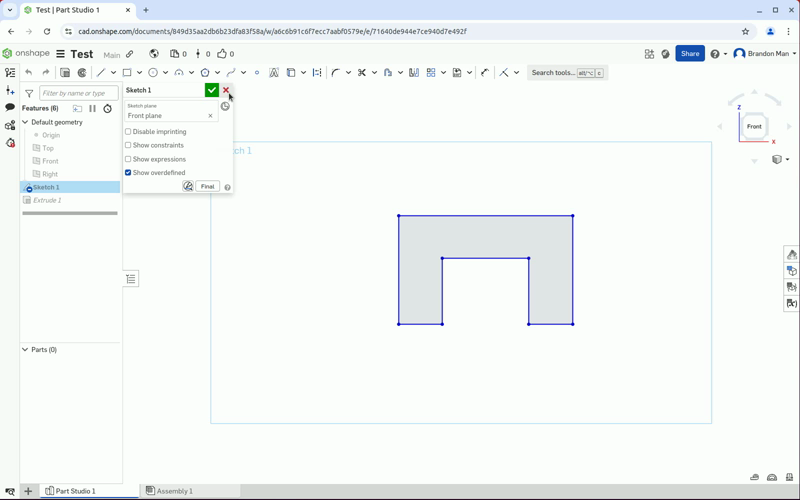
click(229, 92)
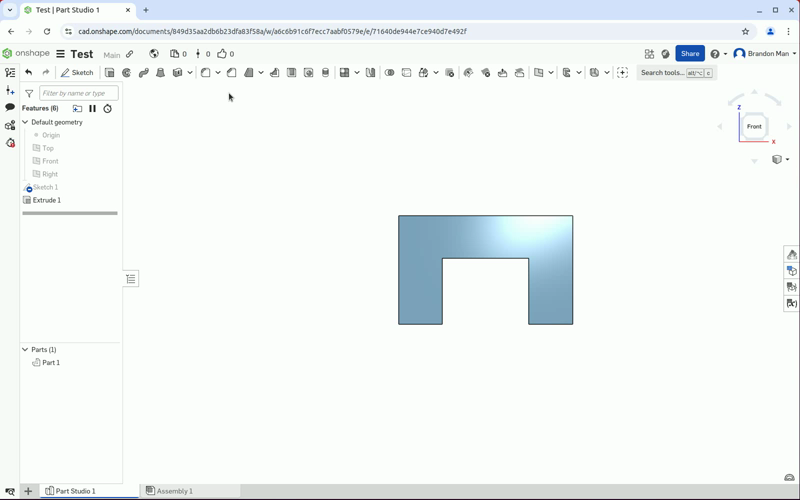
mouse_move(541, 75)
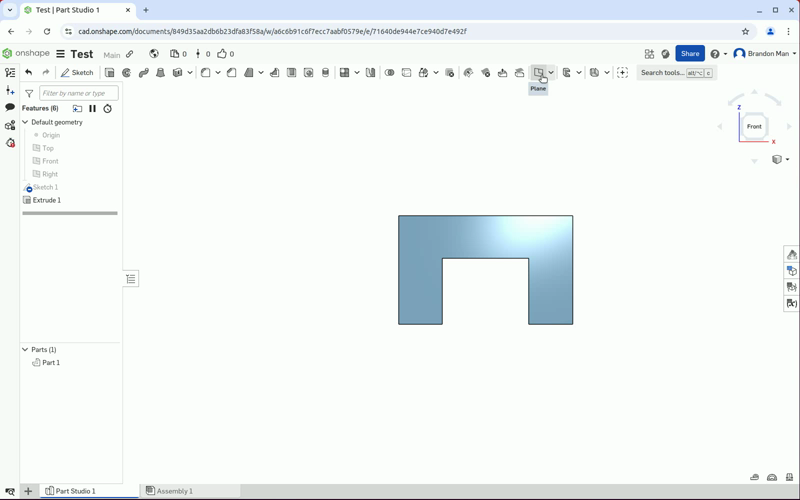
click(541, 75)
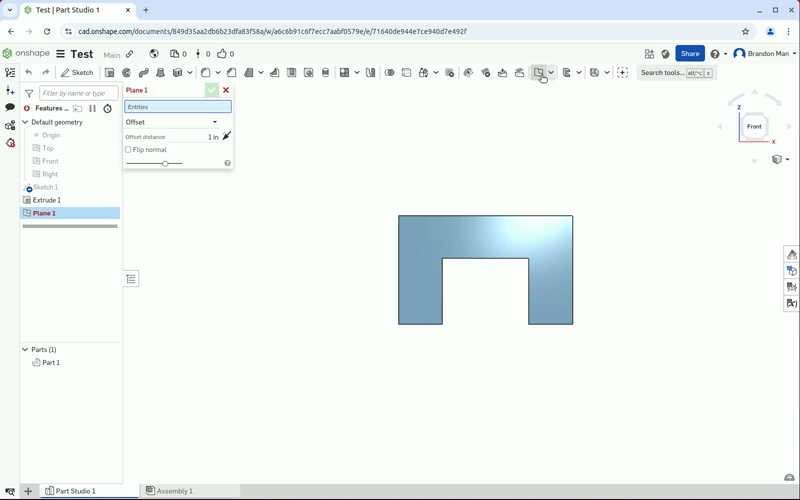
mouse_move(73, 163)
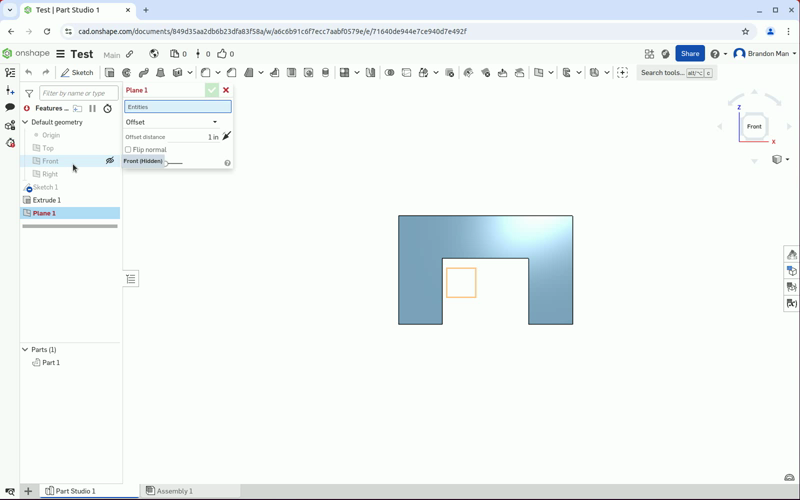
click(73, 163)
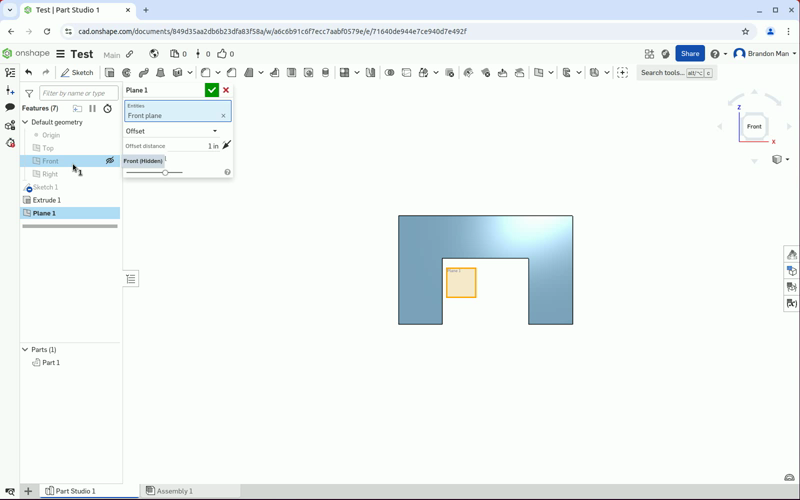
key(tab, 2)
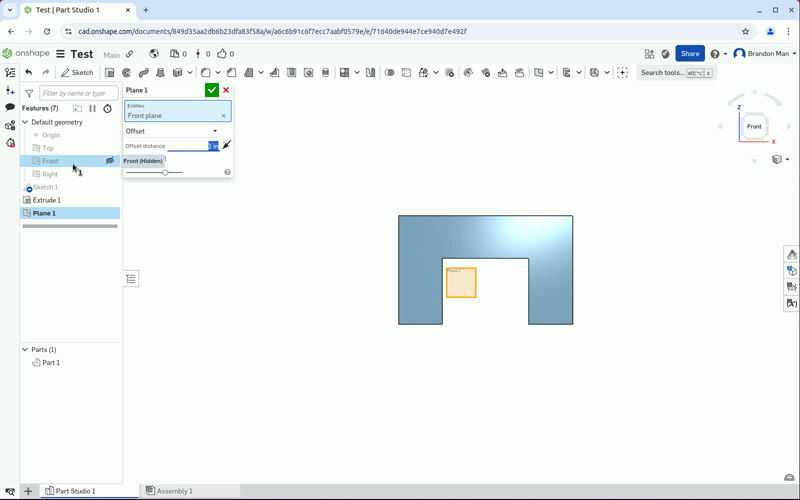
text(8.904)
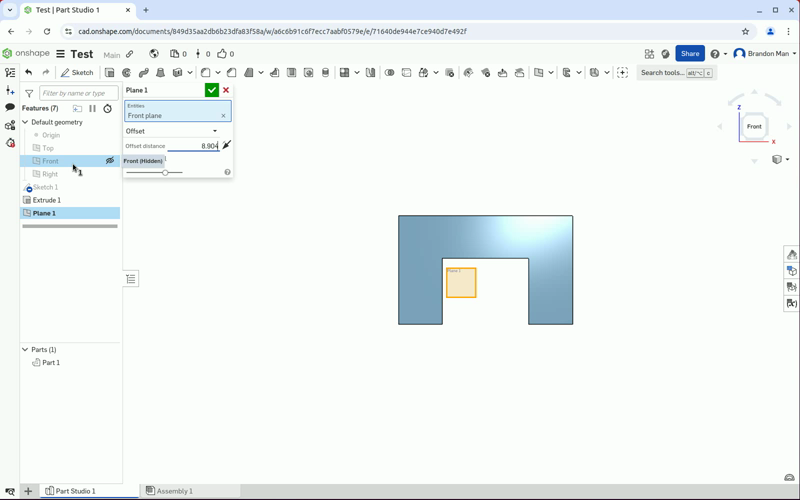
key(enter, 2)
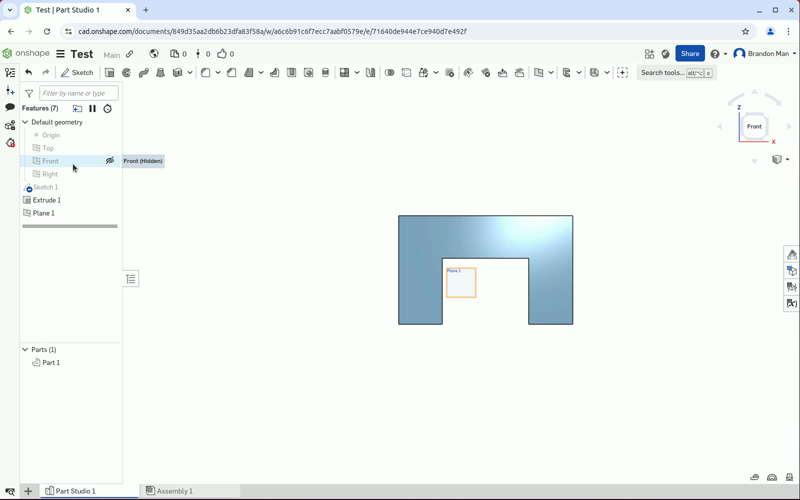
key(shift+s)
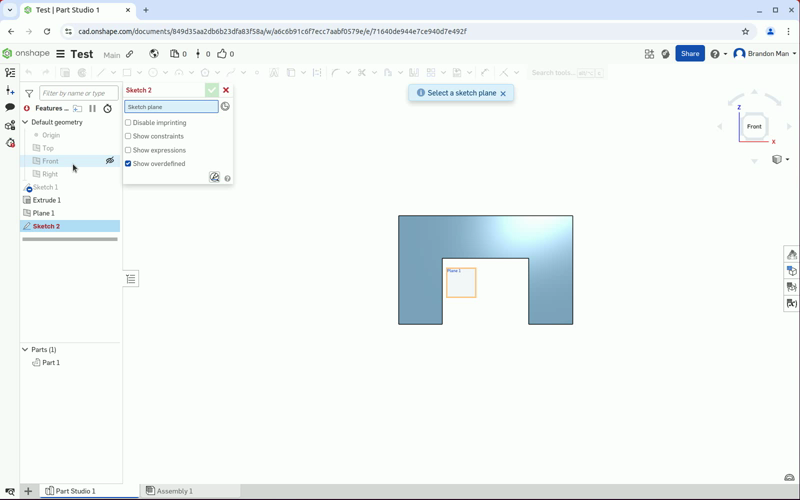
mouse_move(73, 215)
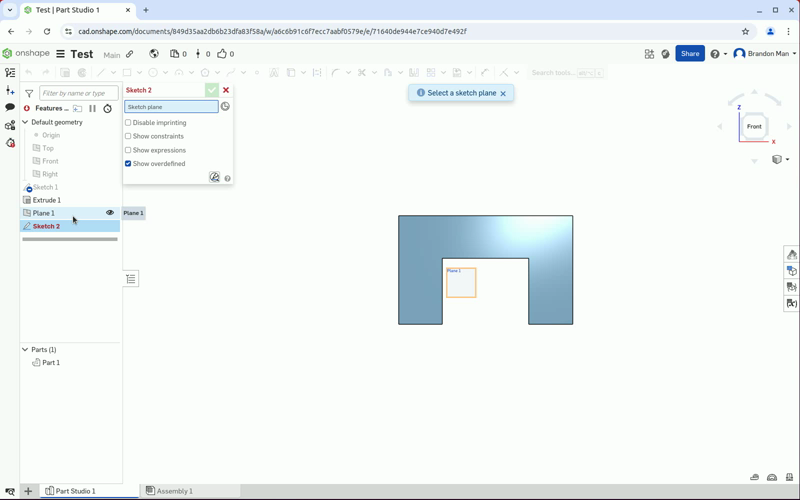
click(73, 215)
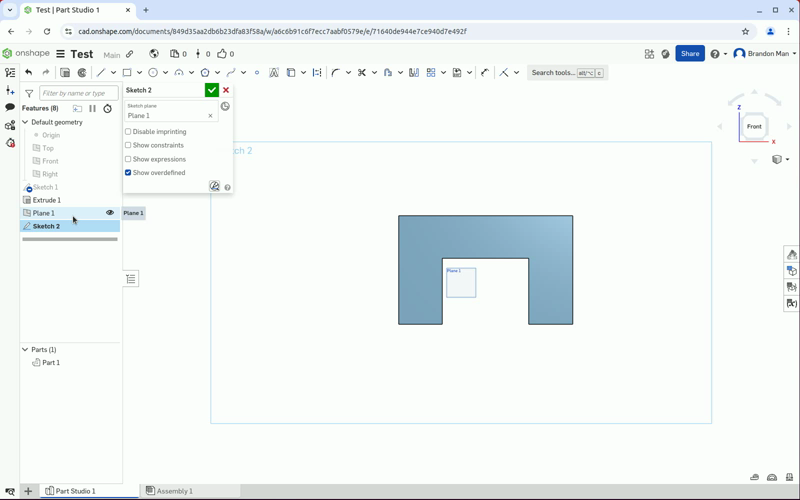
mouse_move(73, 352)
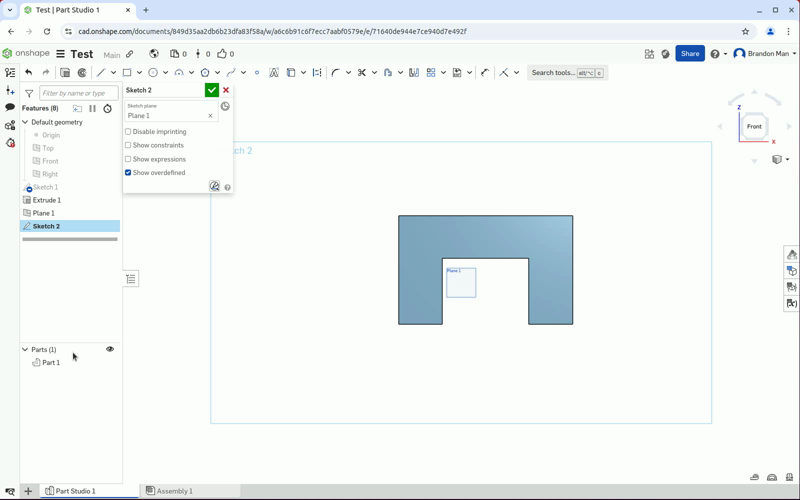
key(y)
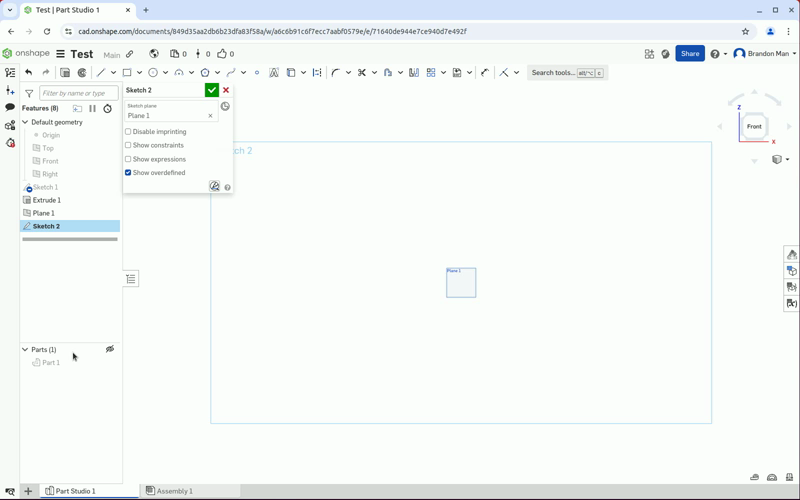
key(l)
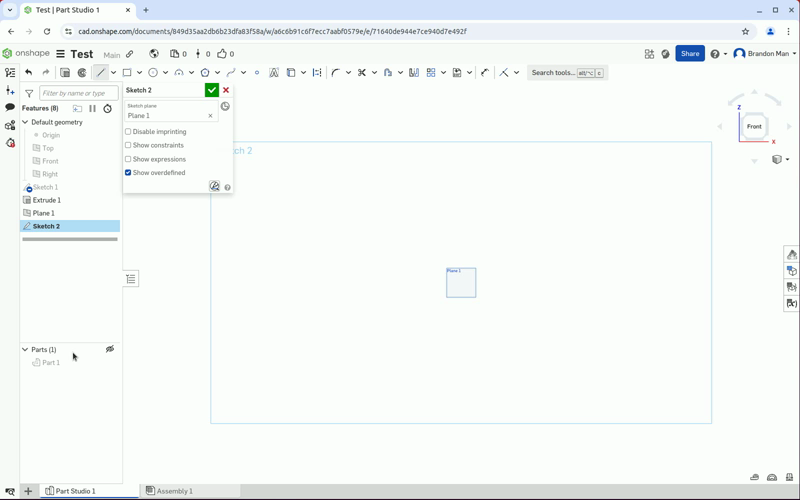
key_down(shift)
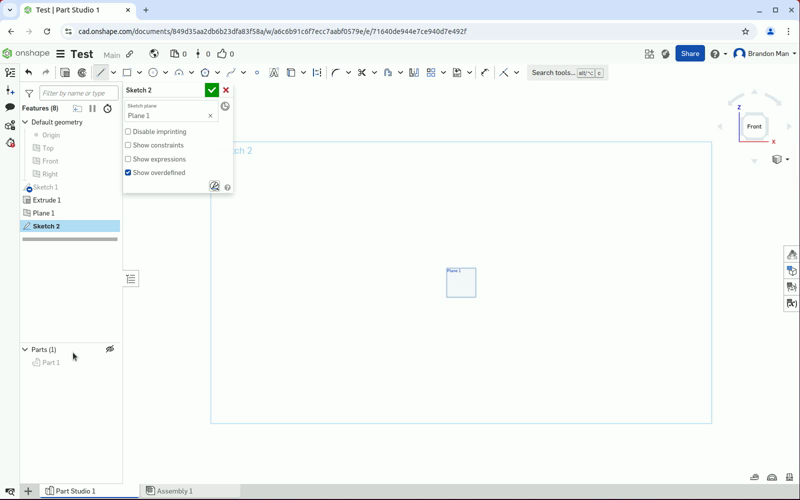
mouse_move(398, 324)
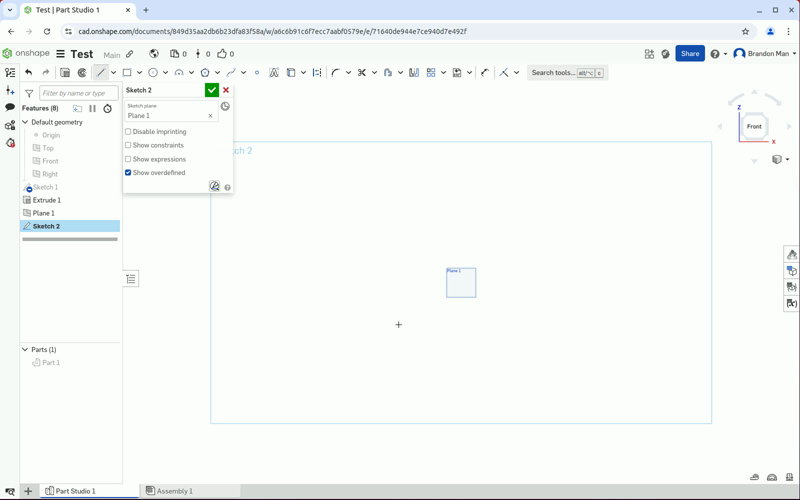
click(398, 324)
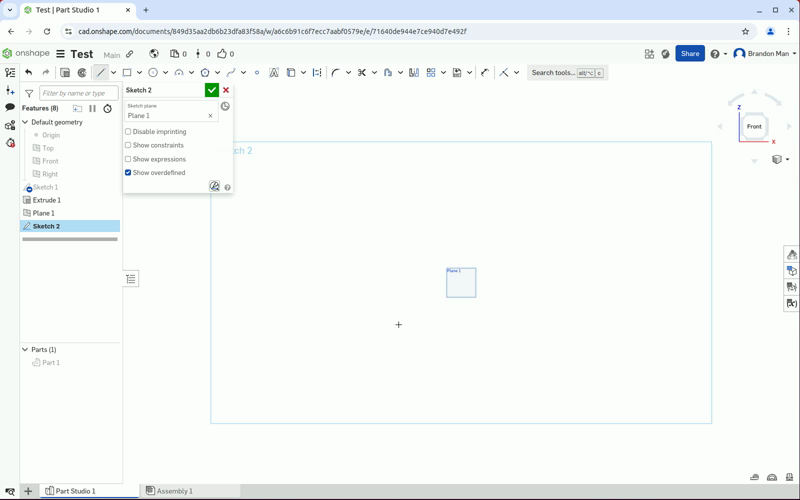
key_up(shift)
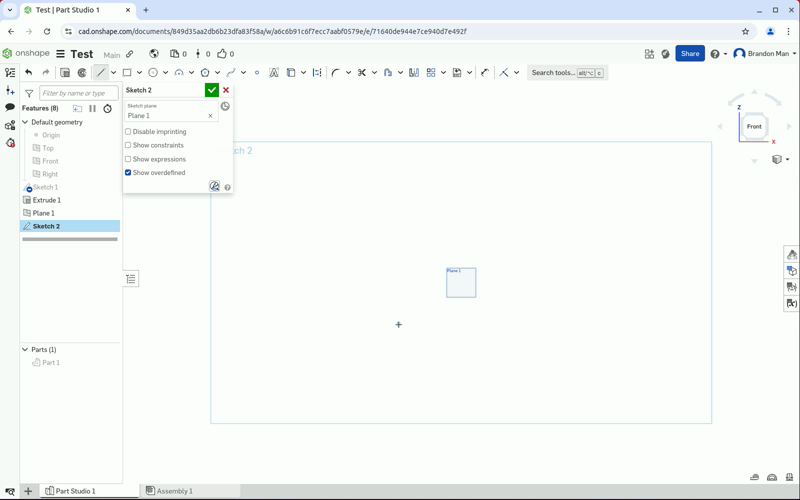
key_down(shift)
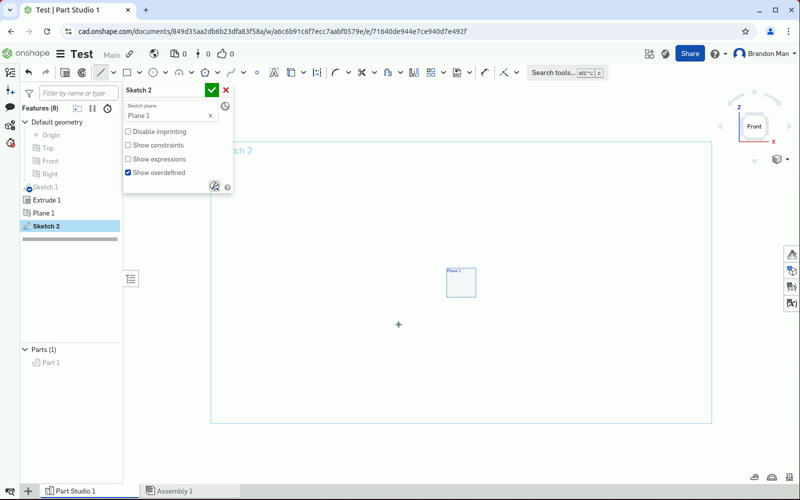
mouse_move(428, 324)
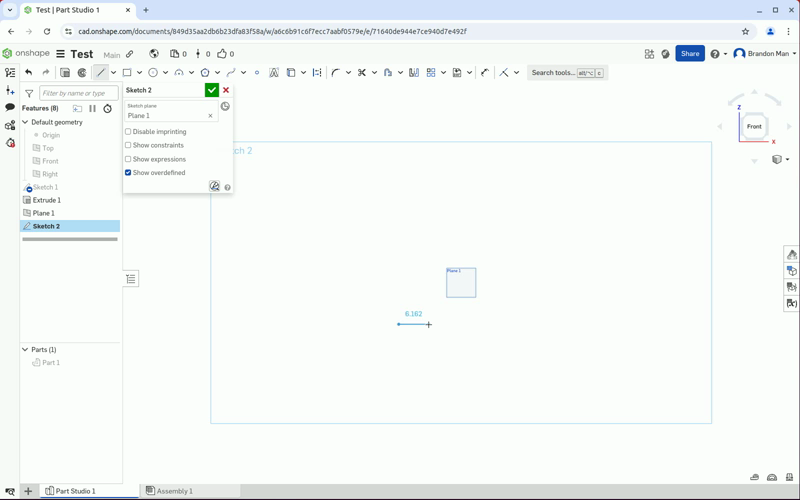
mouse_move(442, 324)
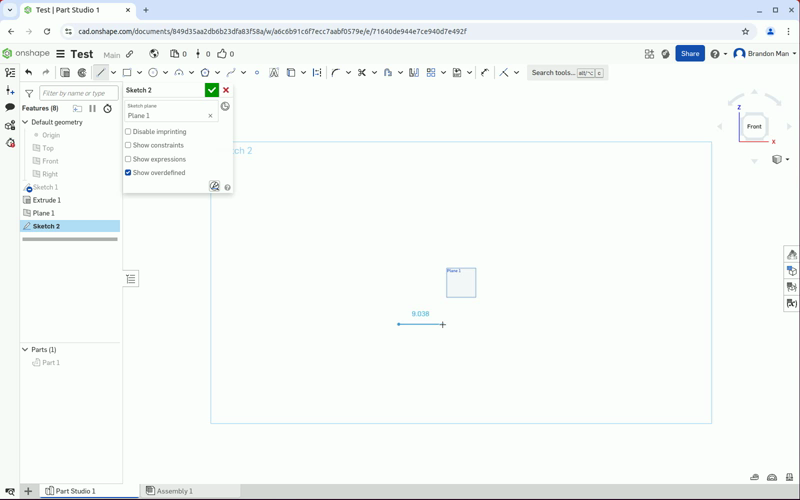
click(442, 324)
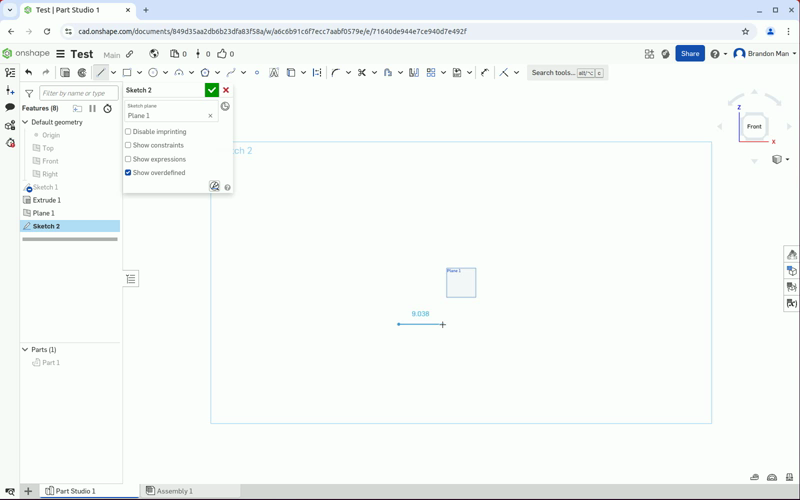
key_up(shift)
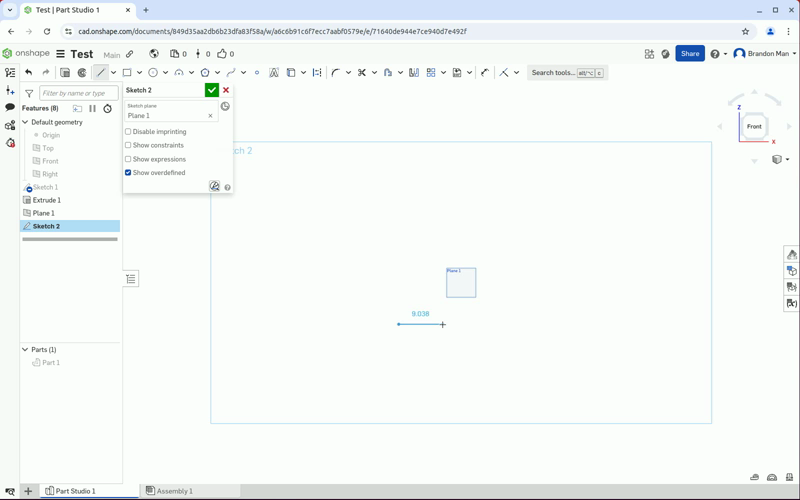
key_down(shift)
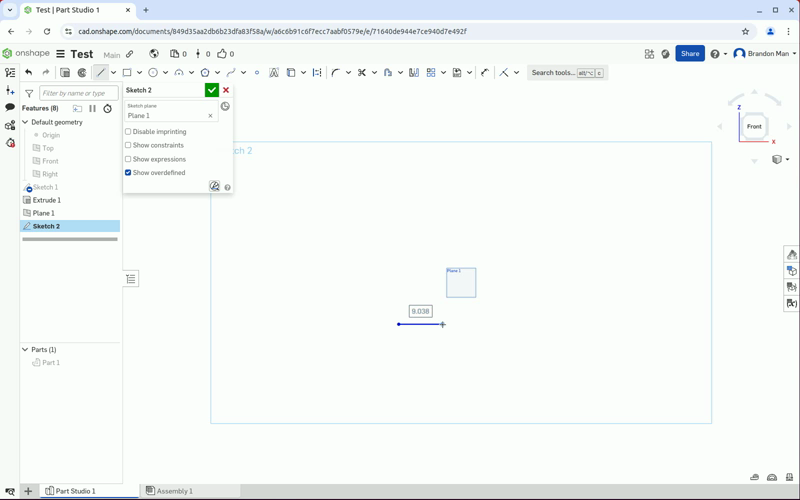
mouse_move(472, 324)
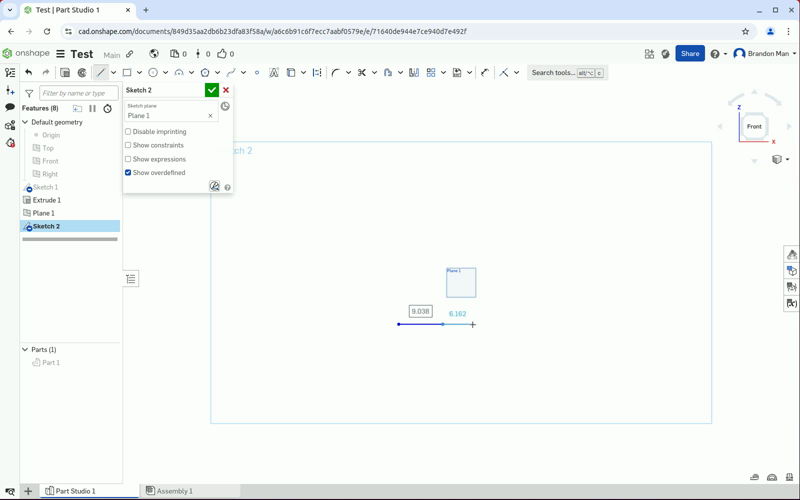
mouse_move(442, 279)
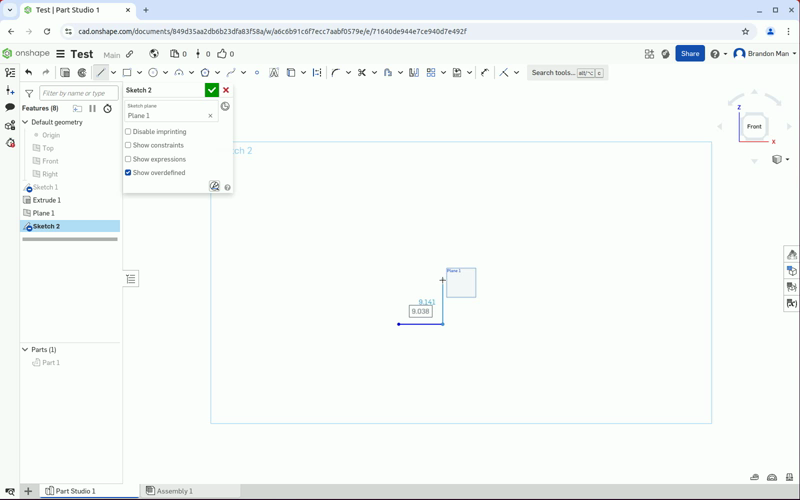
click(442, 279)
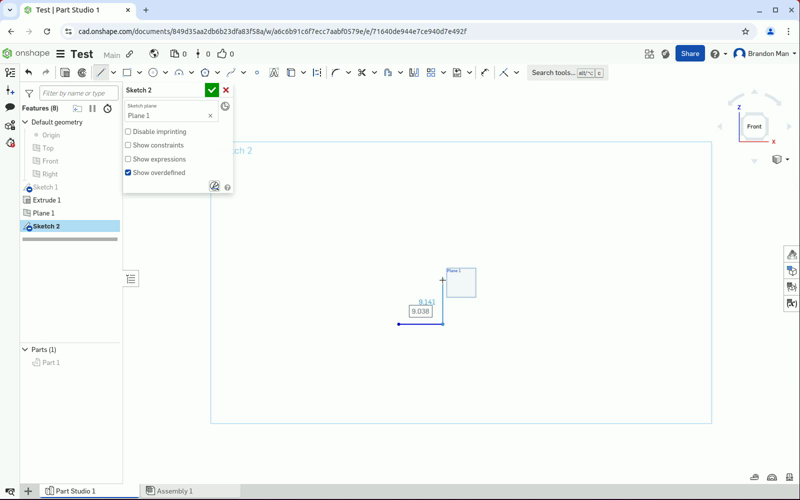
key_up(shift)
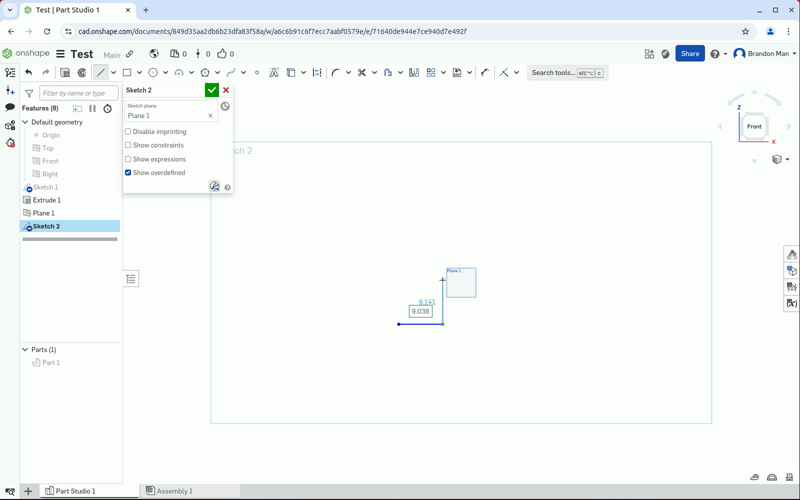
key_down(shift)
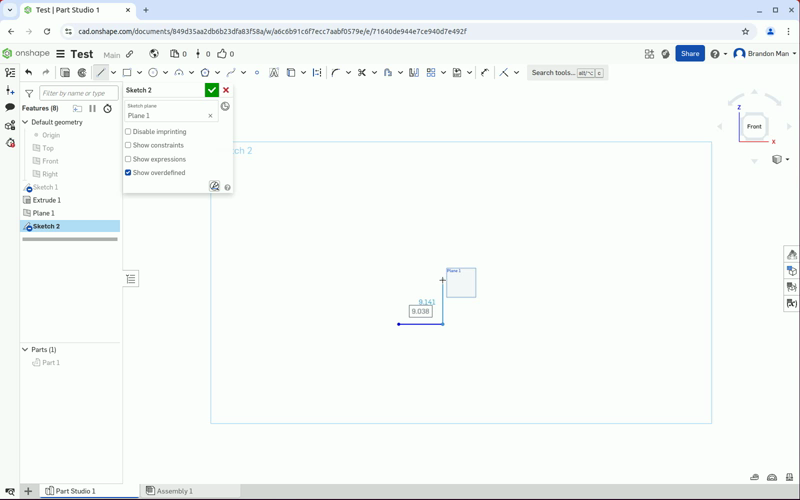
mouse_move(472, 279)
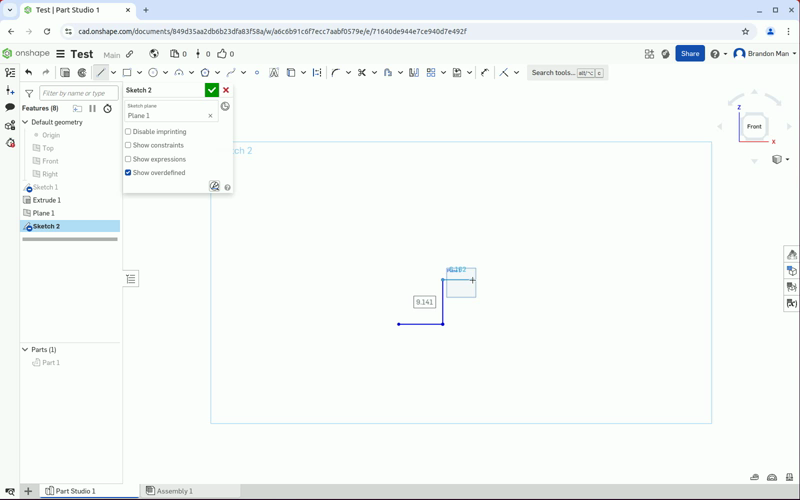
mouse_move(398, 279)
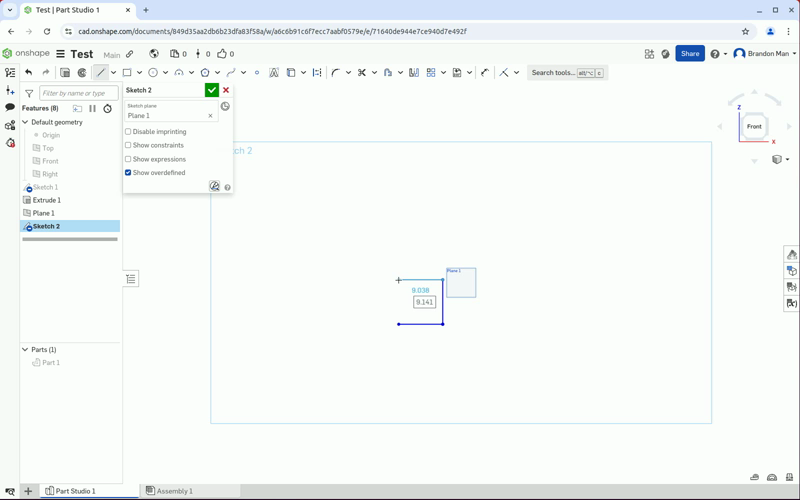
click(398, 279)
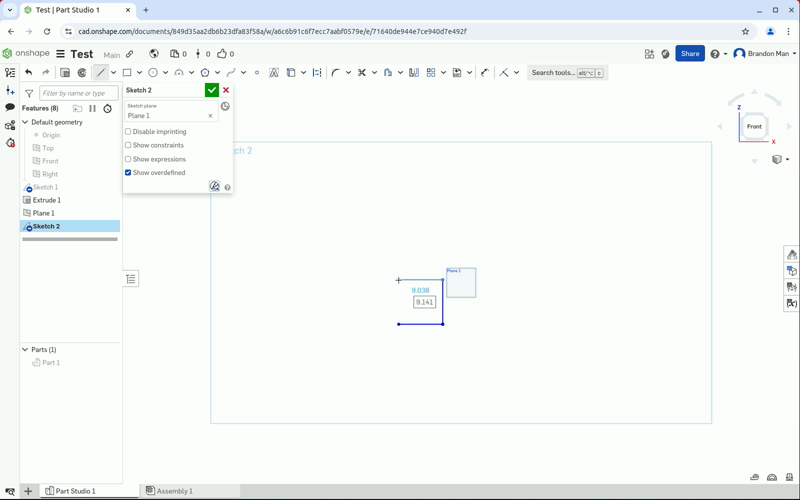
key_up(shift)
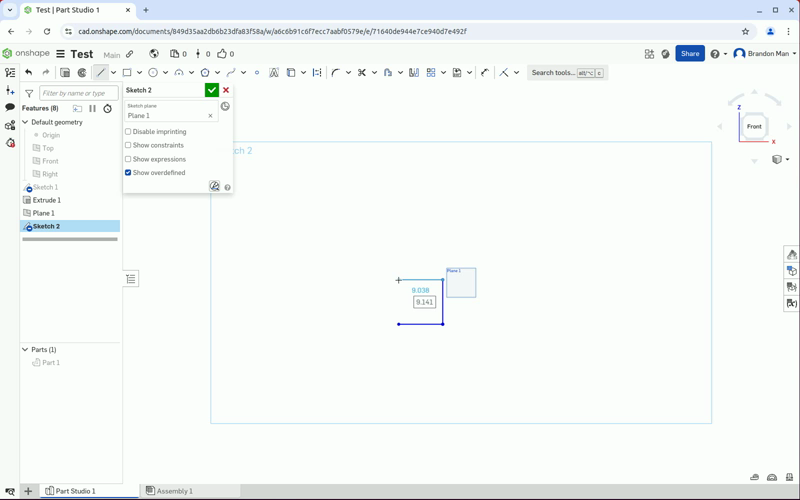
mouse_move(428, 279)
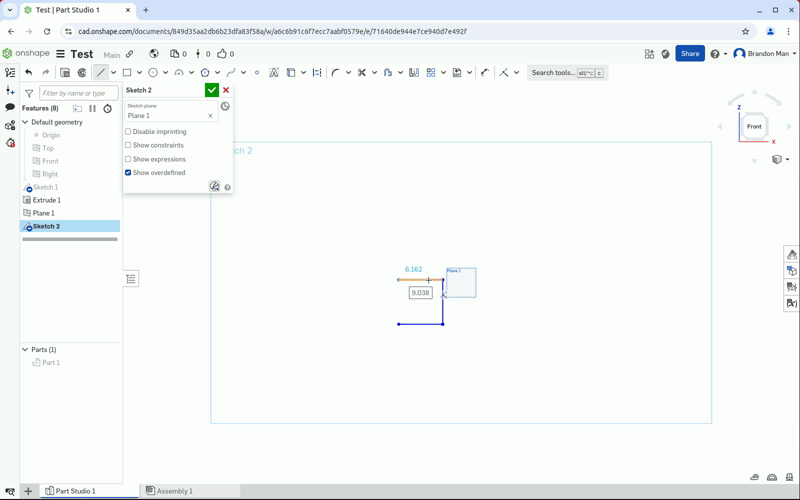
key_down(shift)
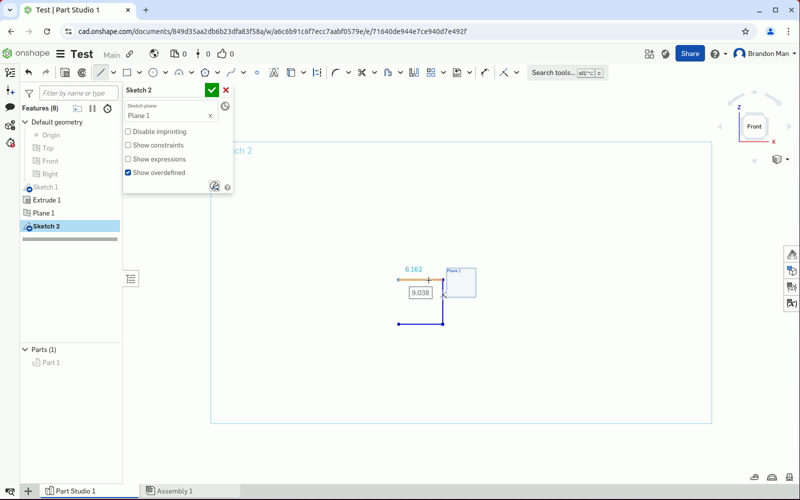
mouse_move(398, 324)
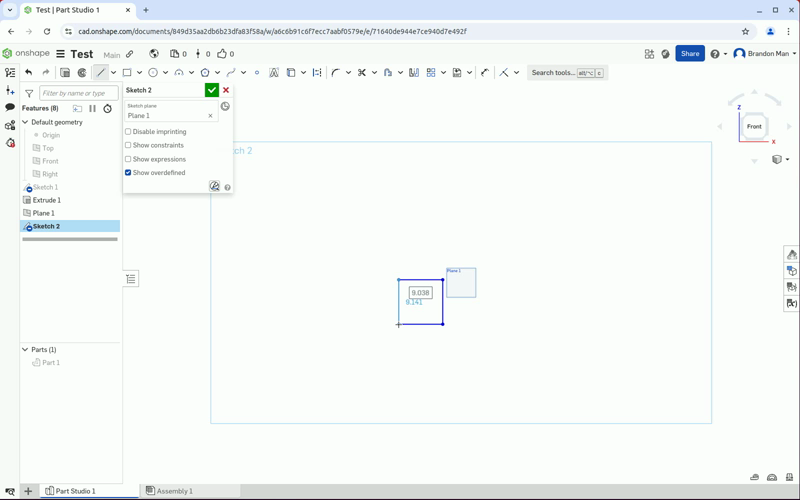
key_up(shift)
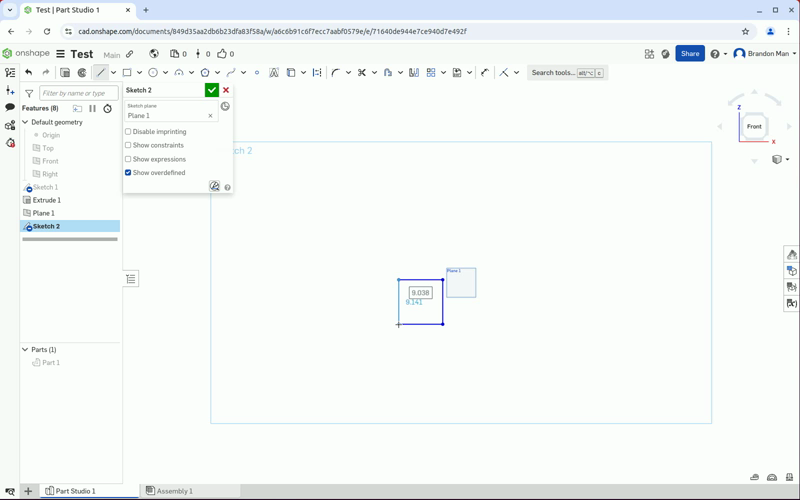
click(398, 324)
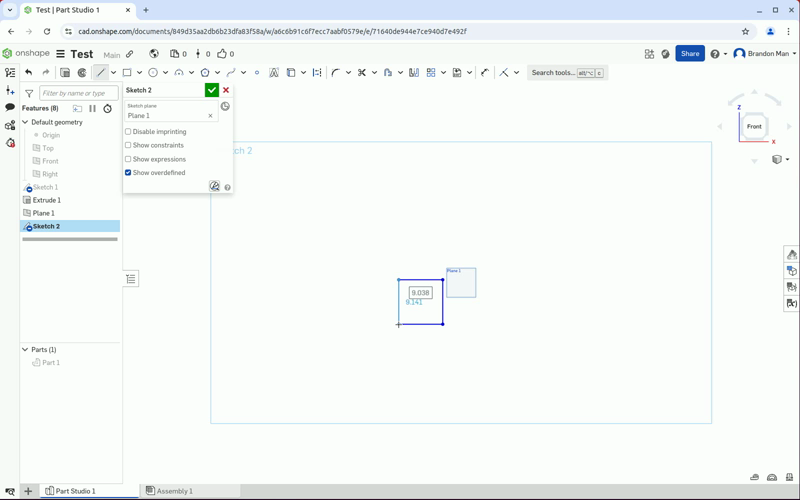
key(esc)
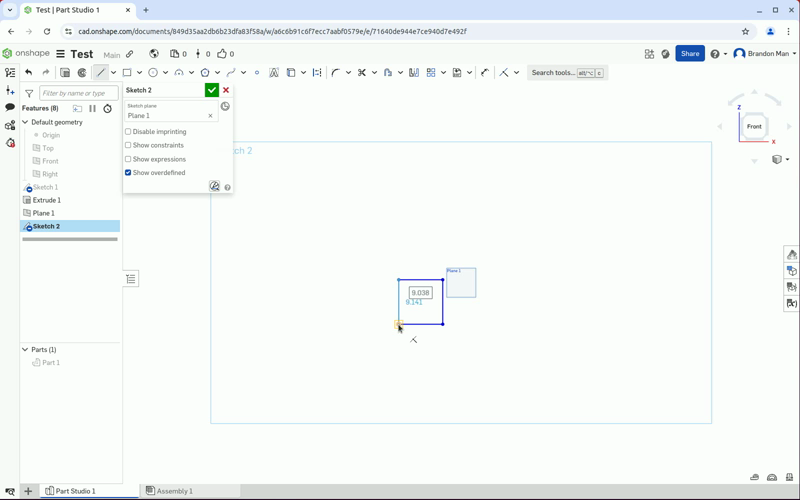
mouse_move(437, 313)
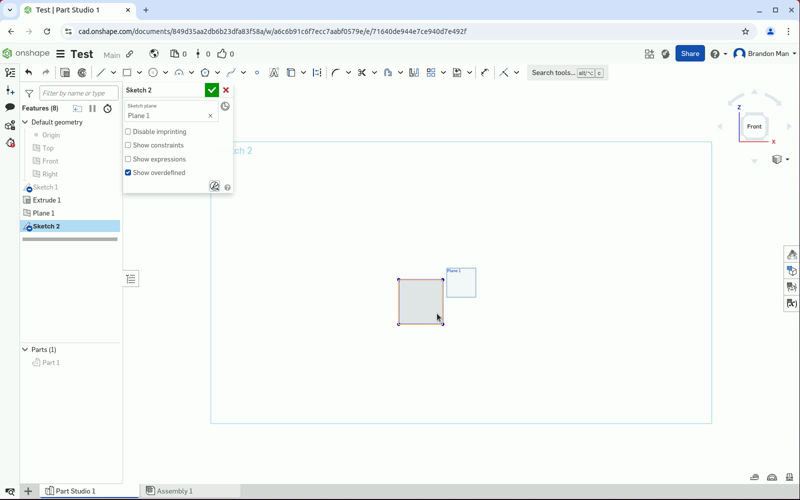
click(437, 313)
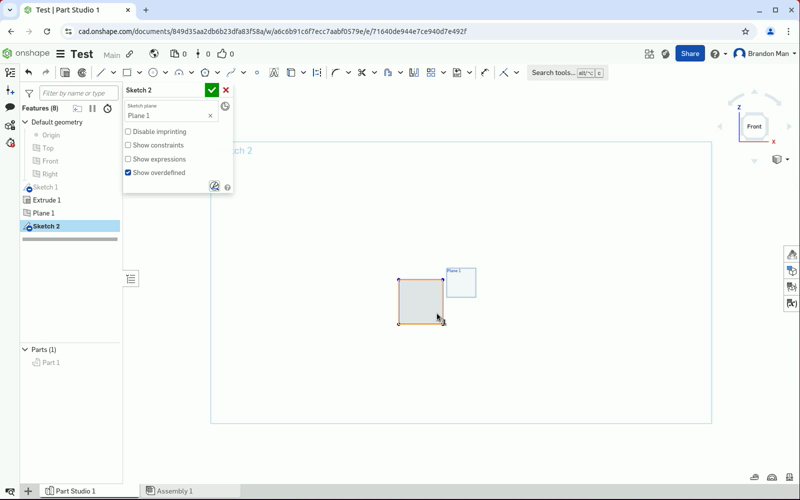
mouse_move(73, 352)
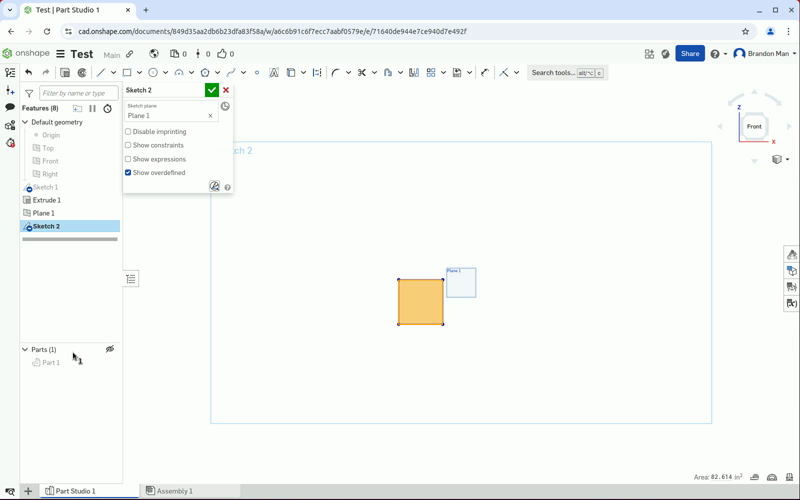
key(shift+y)
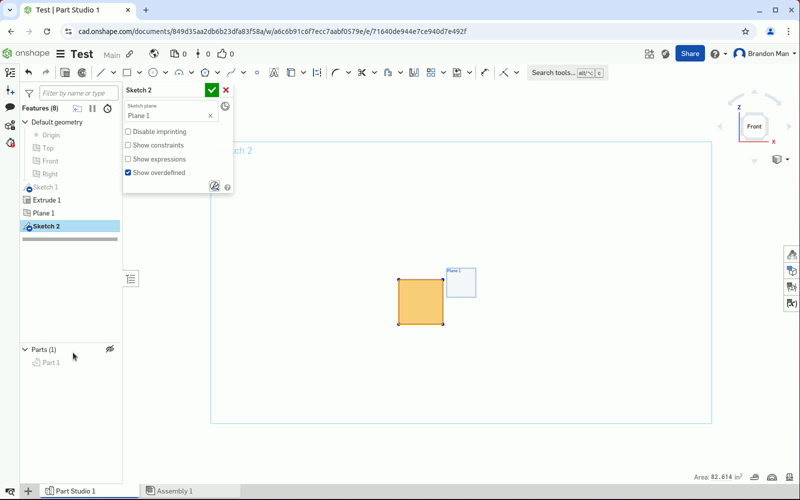
key(shift+e)
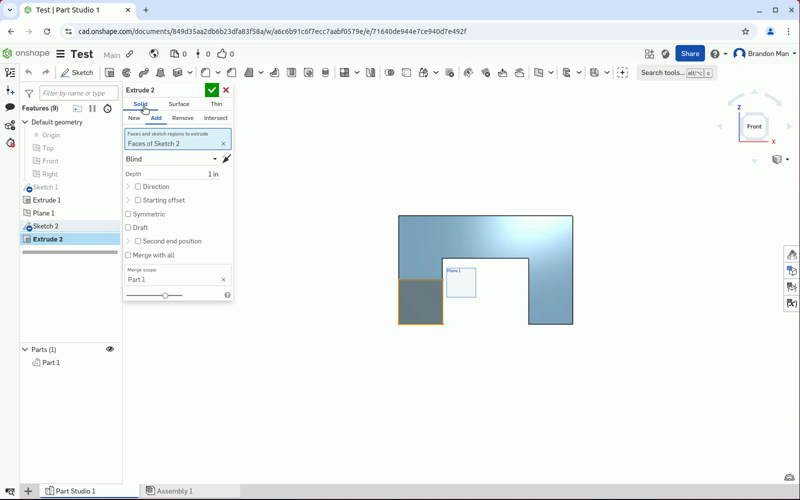
mouse_move(143, 106)
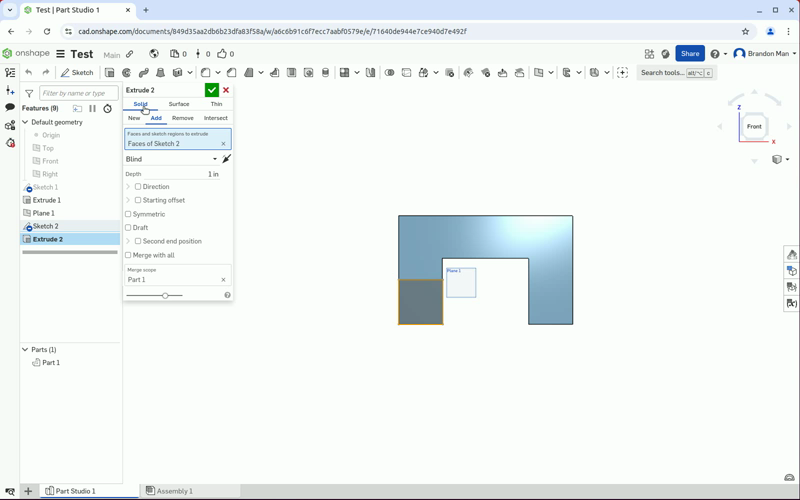
click(143, 106)
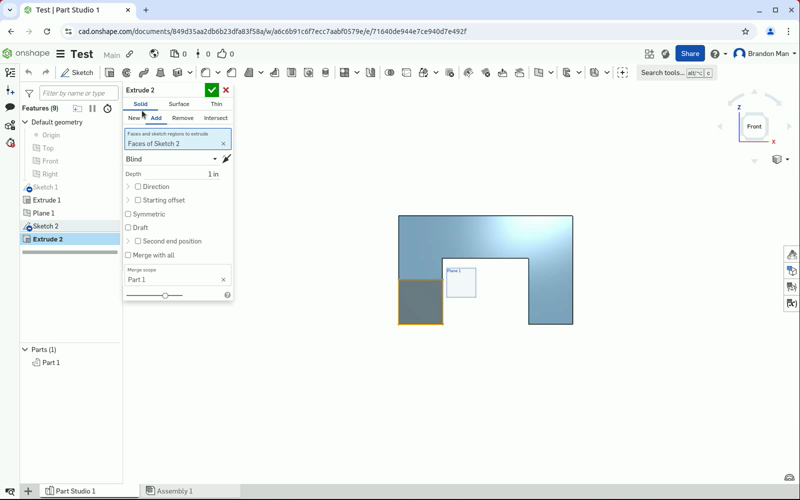
mouse_move(137, 120)
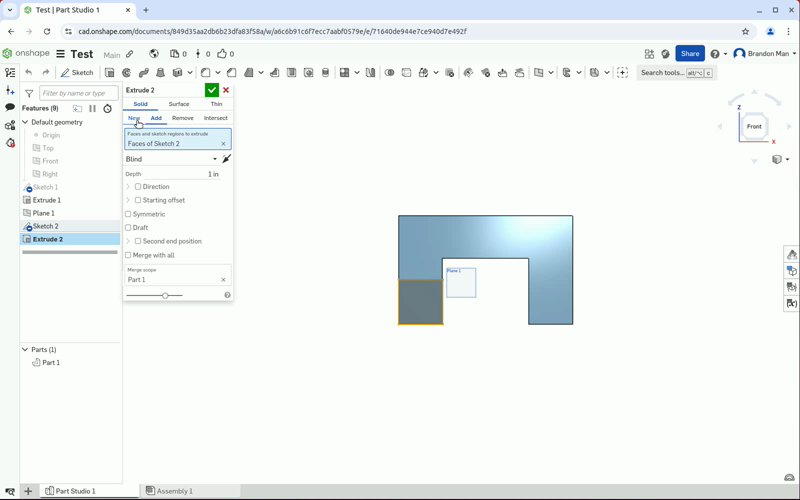
click(137, 120)
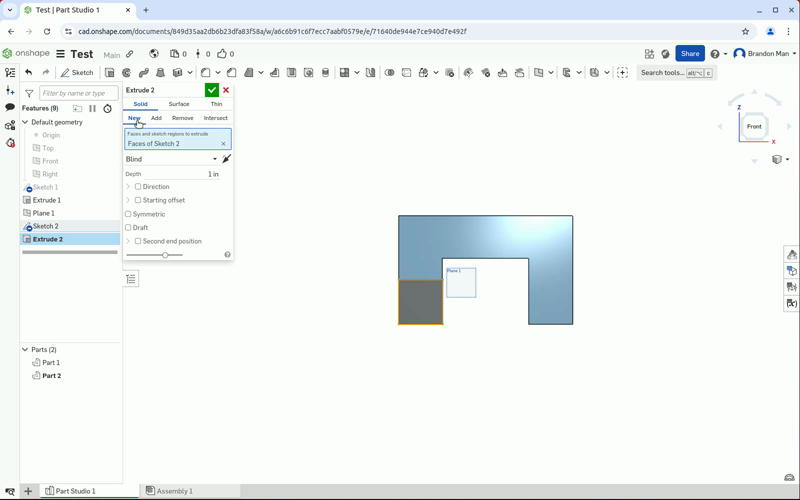
key(tab, 4)
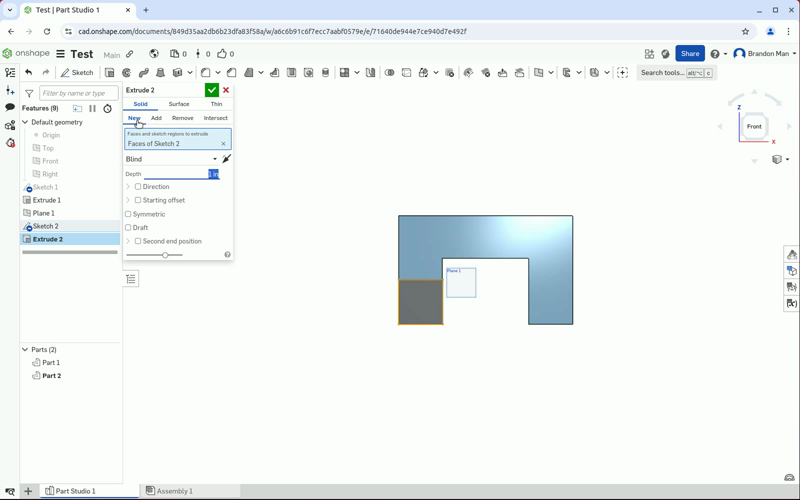
text(13.48)
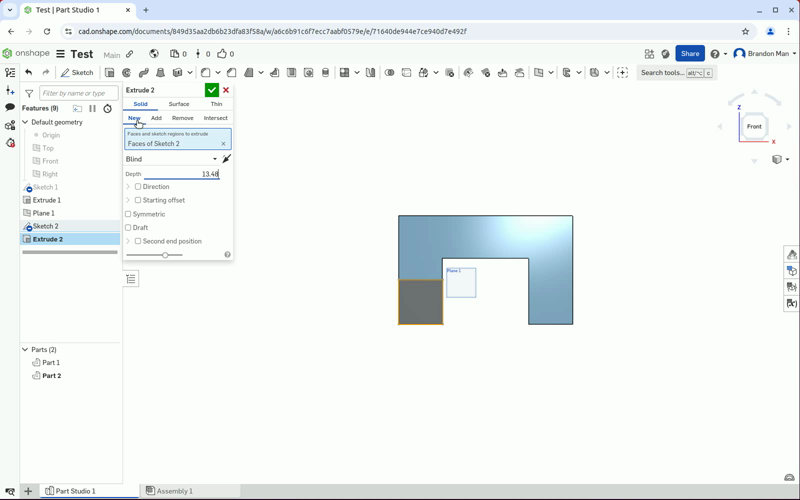
key(enter)
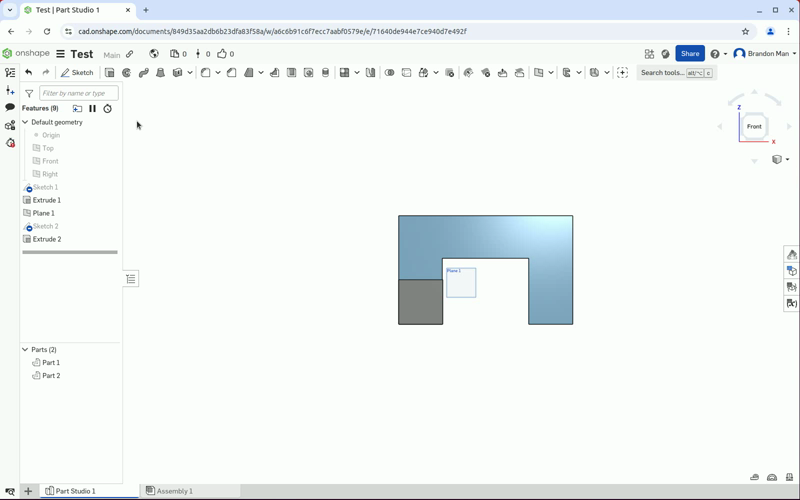
key(shift+h)
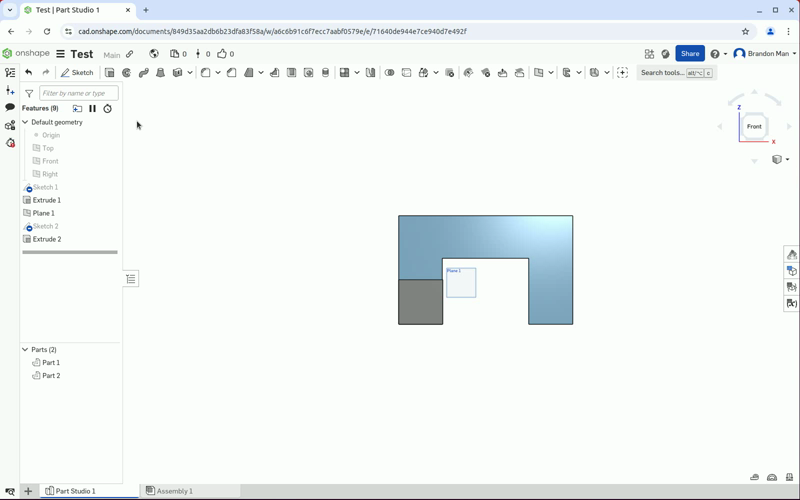
key(shift+h)
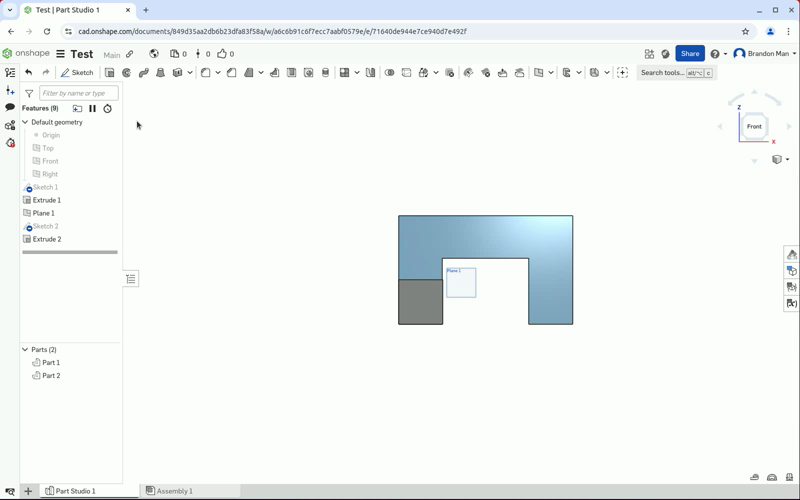
mouse_move(73, 189)
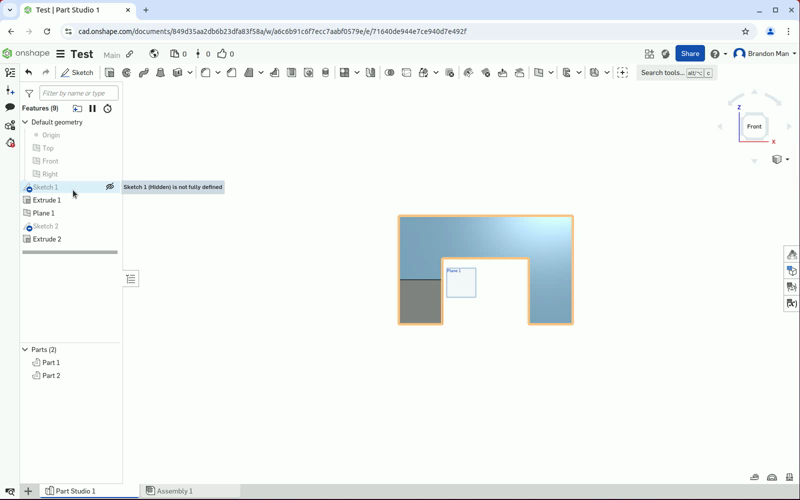
click(73, 189)
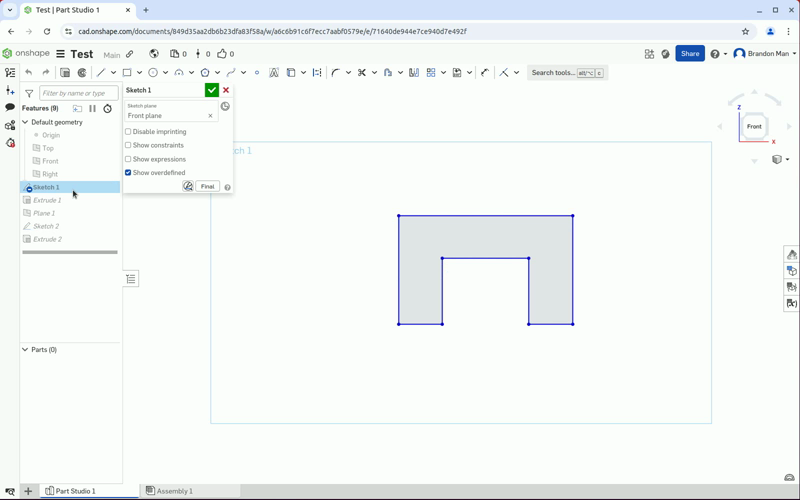
mouse_move(229, 92)
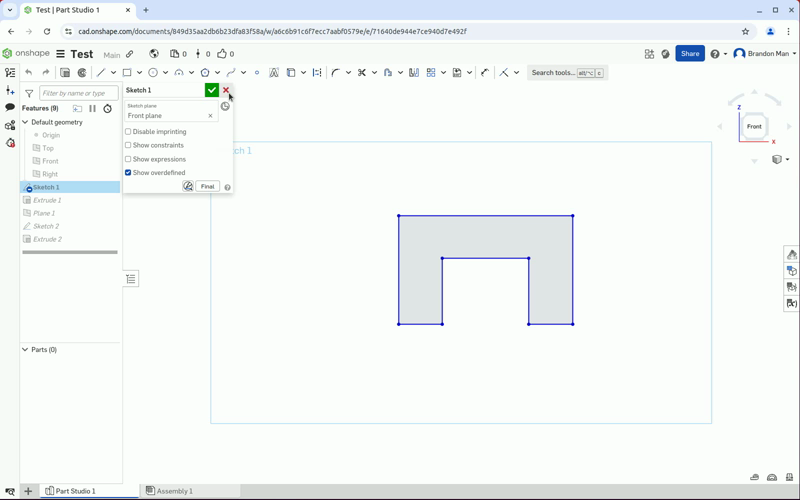
click(229, 92)
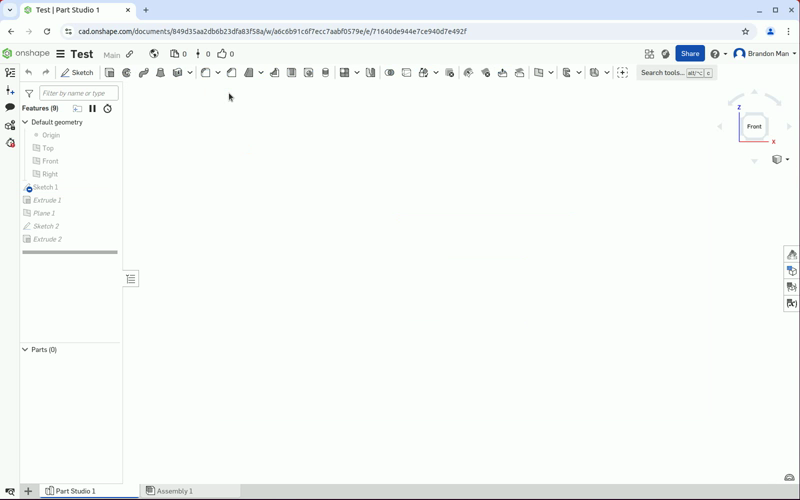
key(shift+s)
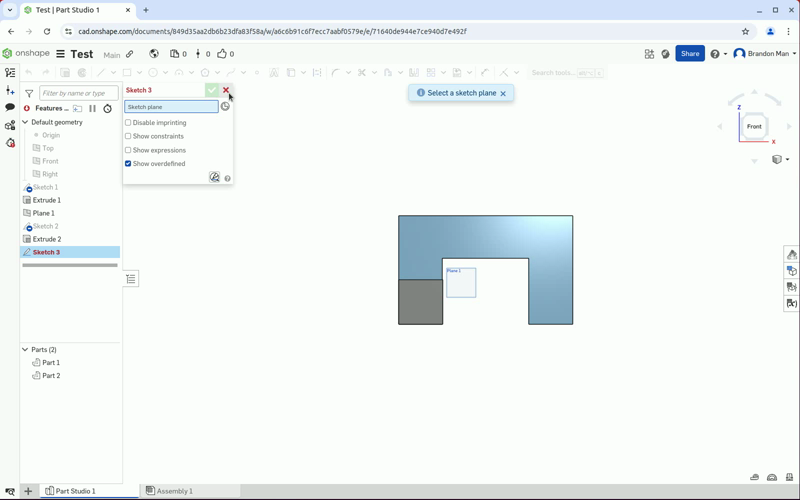
mouse_move(73, 215)
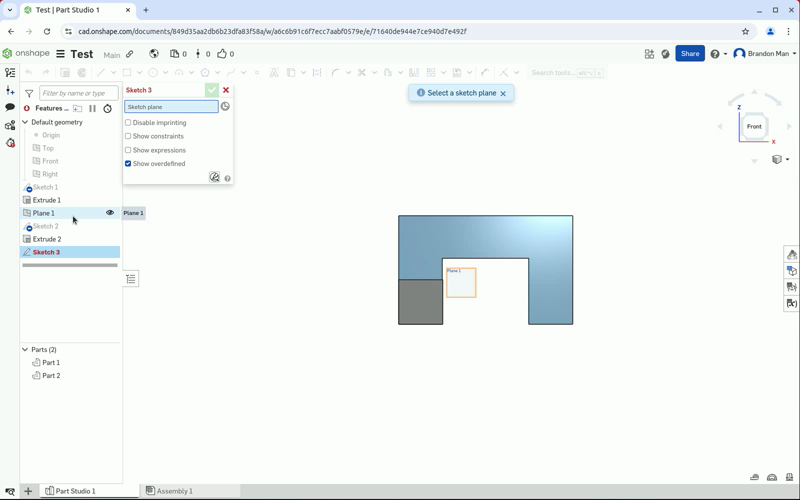
click(73, 215)
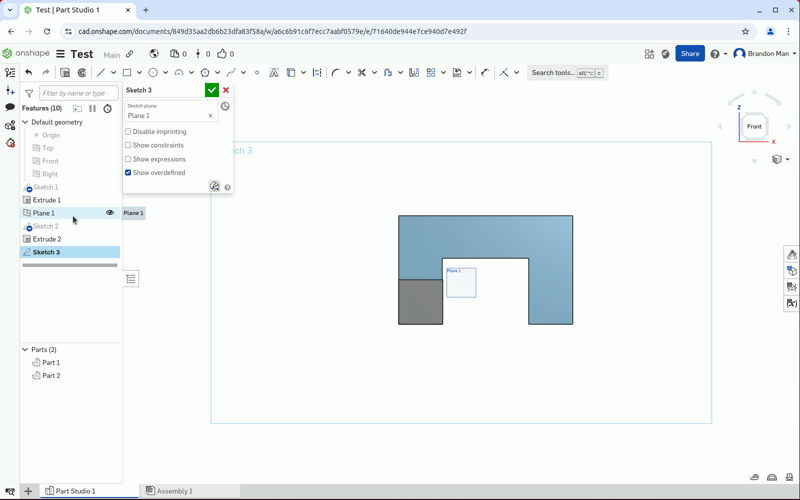
mouse_move(73, 352)
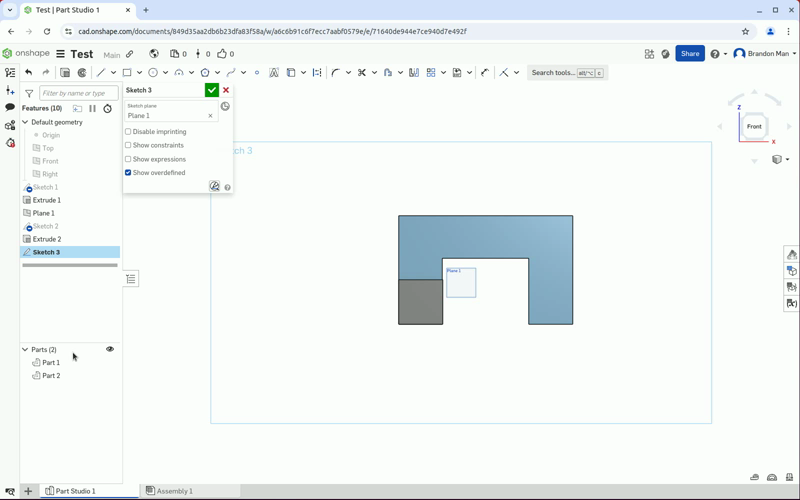
key(y)
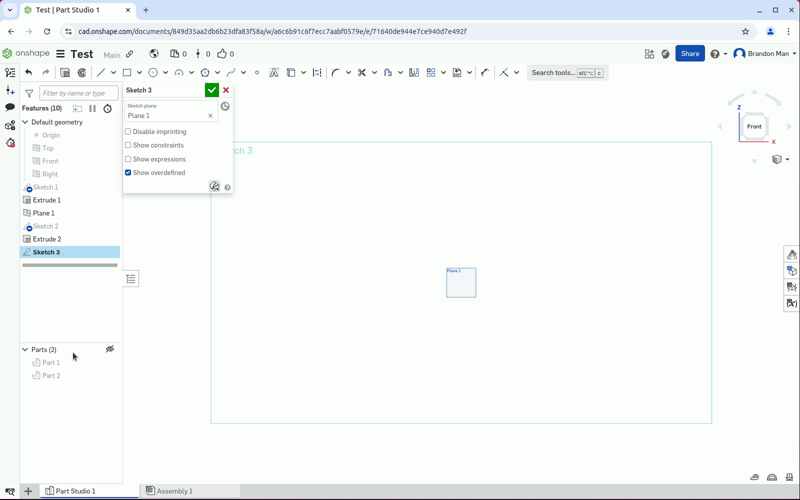
key(l)
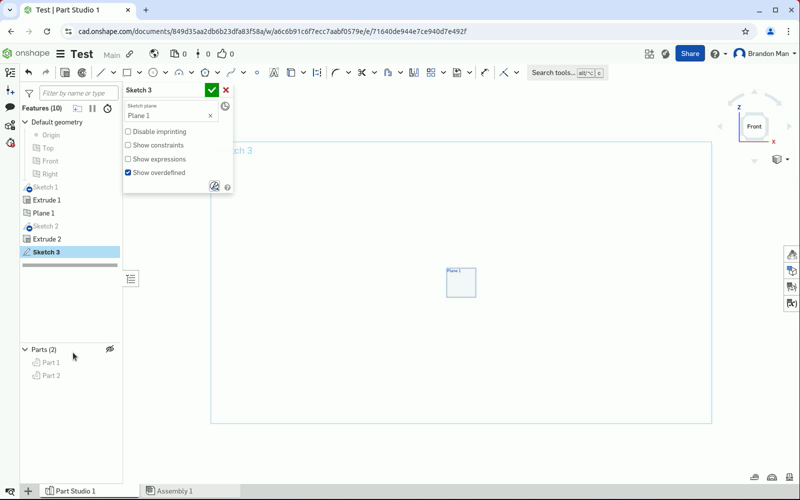
key_down(shift)
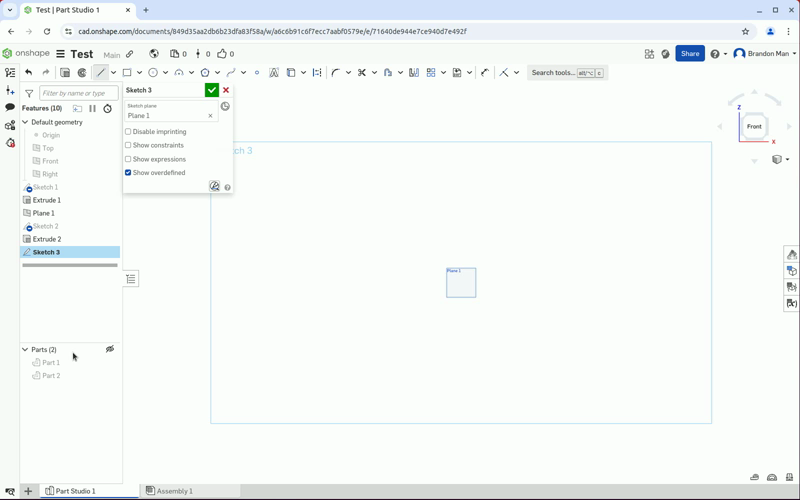
mouse_move(529, 324)
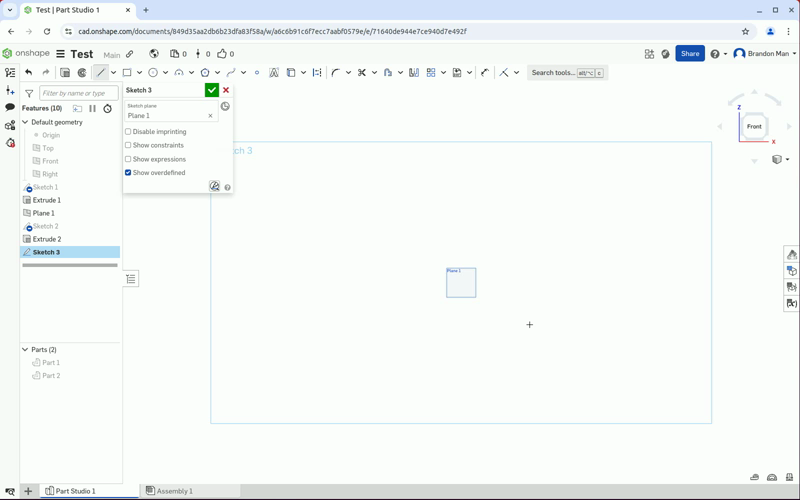
click(529, 324)
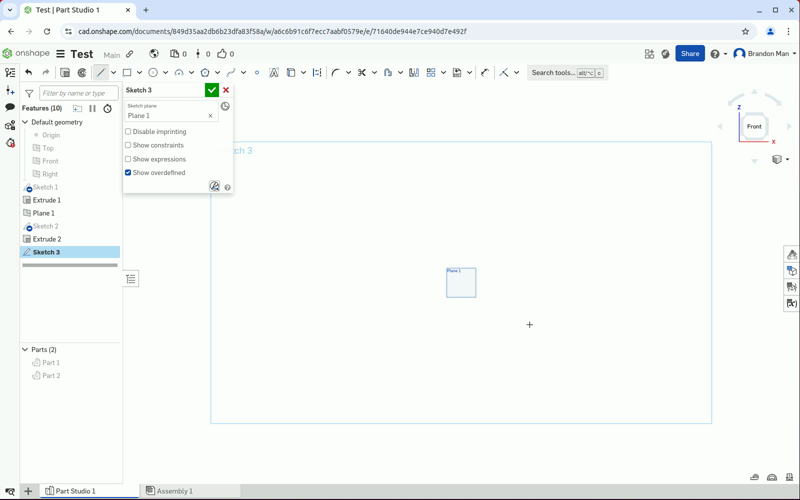
key_up(shift)
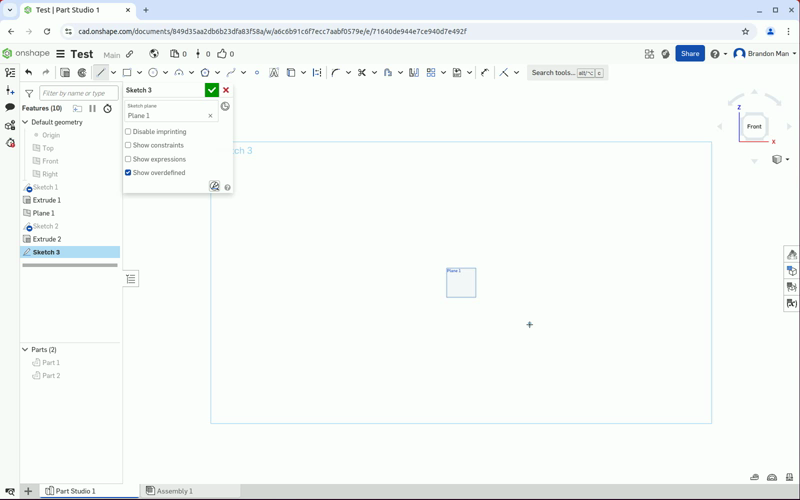
key_down(shift)
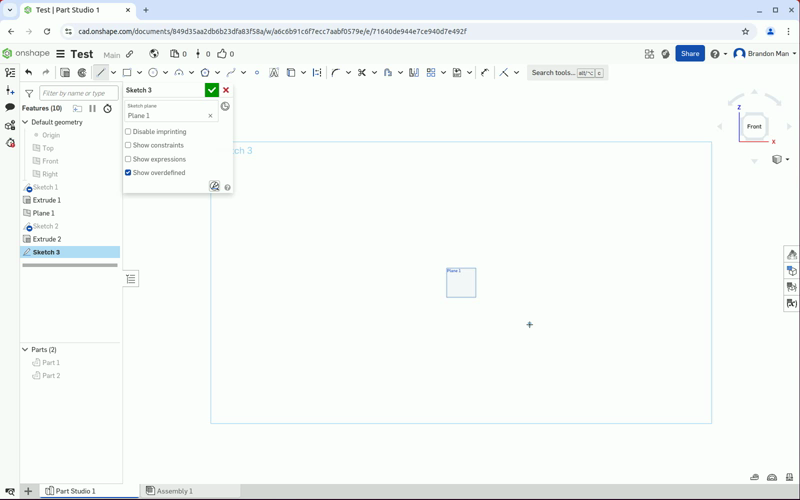
mouse_move(559, 324)
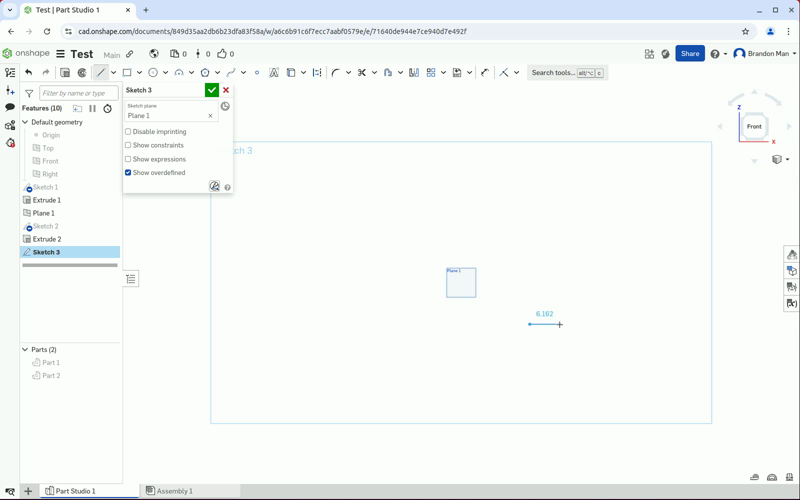
mouse_move(573, 324)
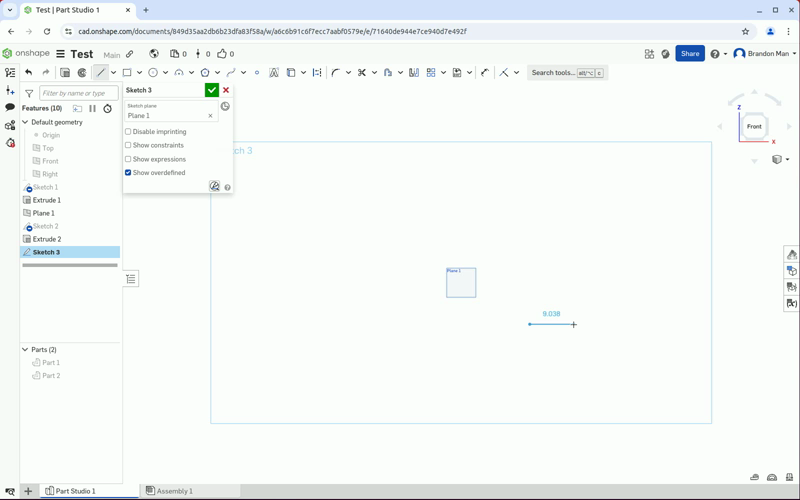
click(573, 324)
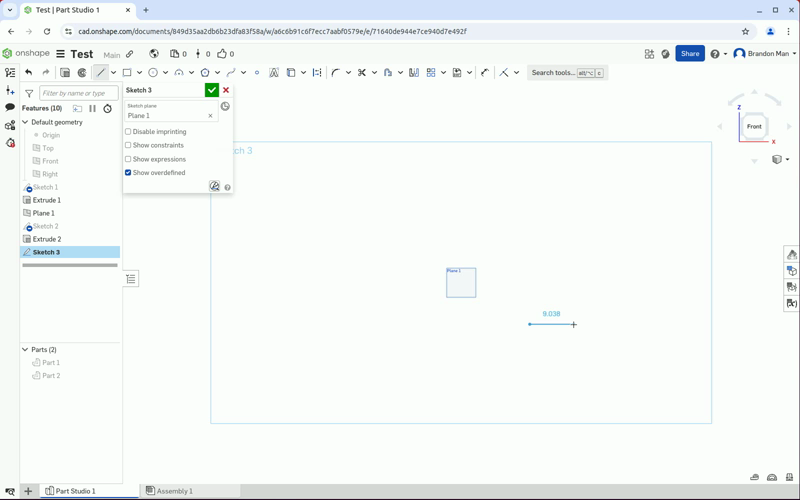
key_up(shift)
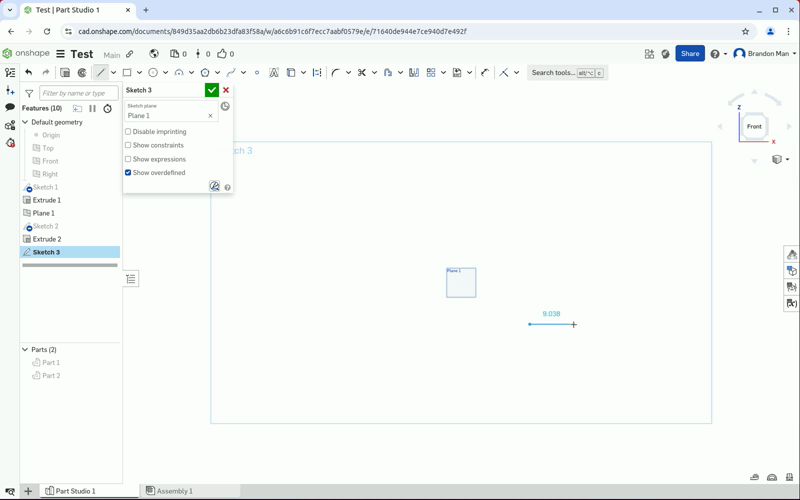
key_down(shift)
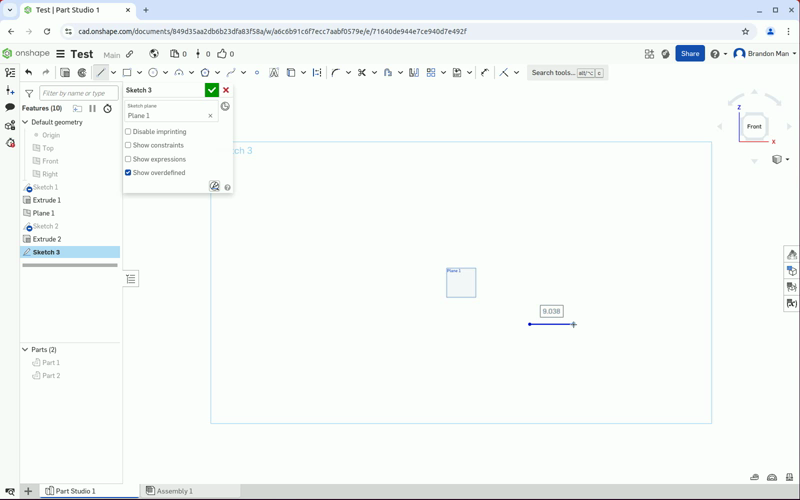
mouse_move(589, 324)
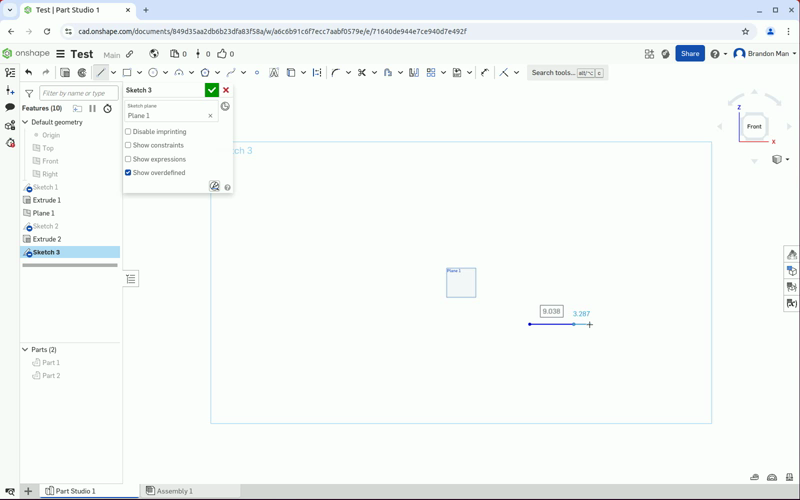
mouse_move(573, 279)
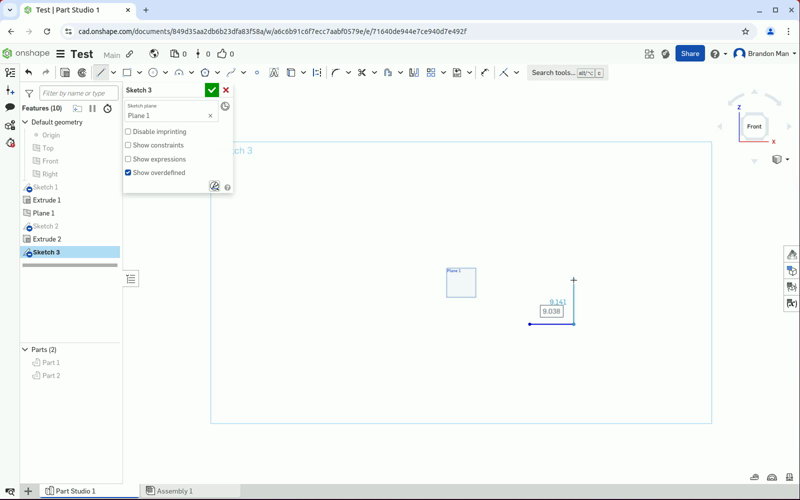
click(573, 279)
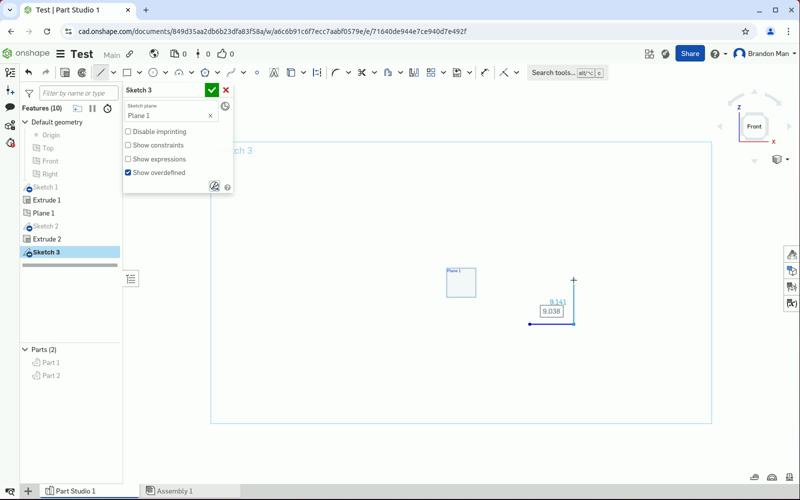
key_up(shift)
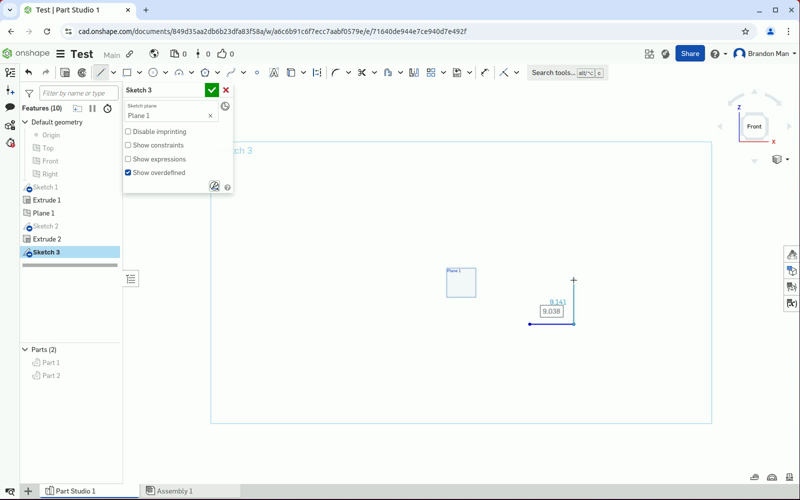
key_down(shift)
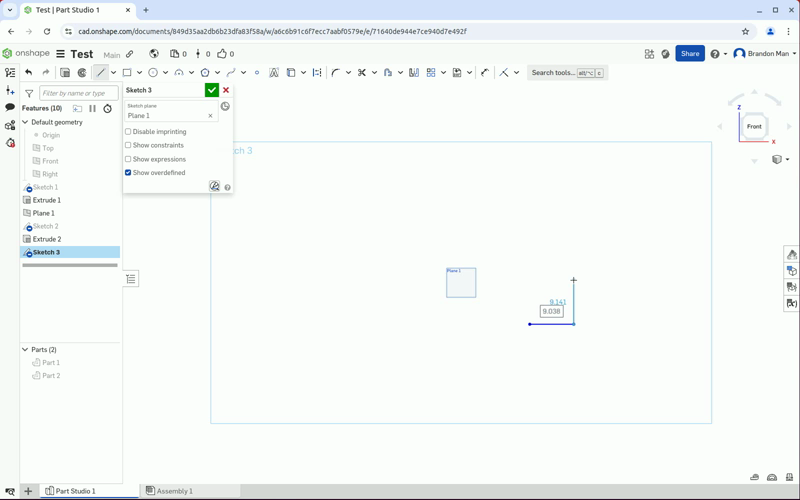
mouse_move(589, 279)
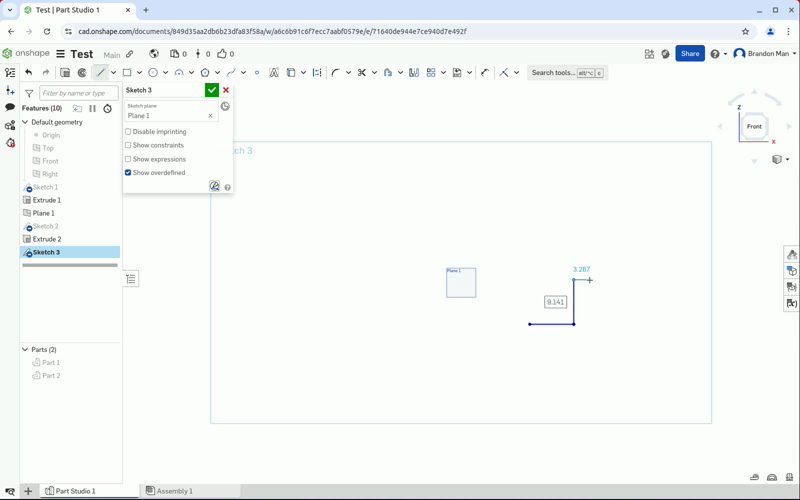
mouse_move(529, 279)
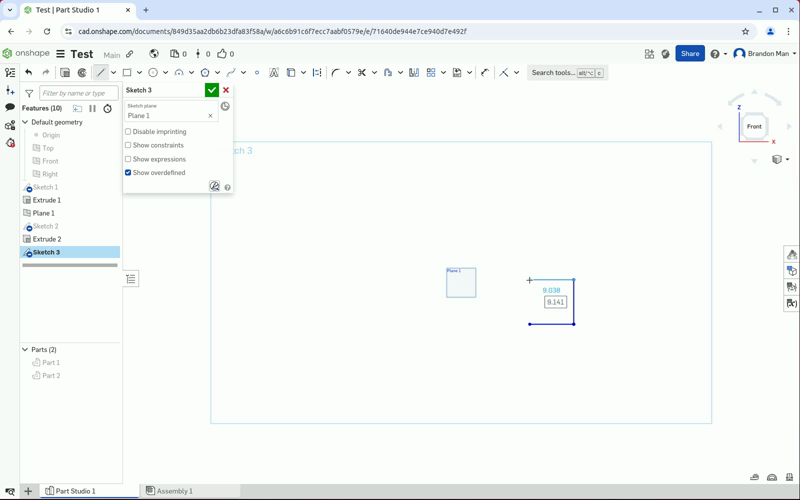
click(529, 279)
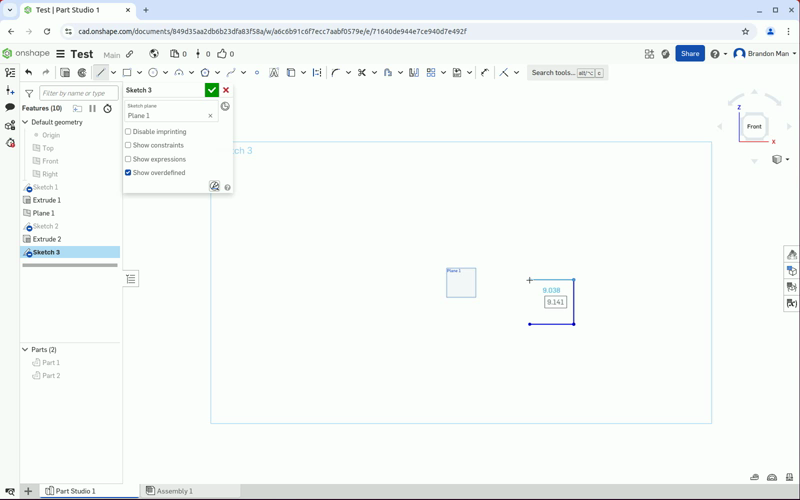
key_up(shift)
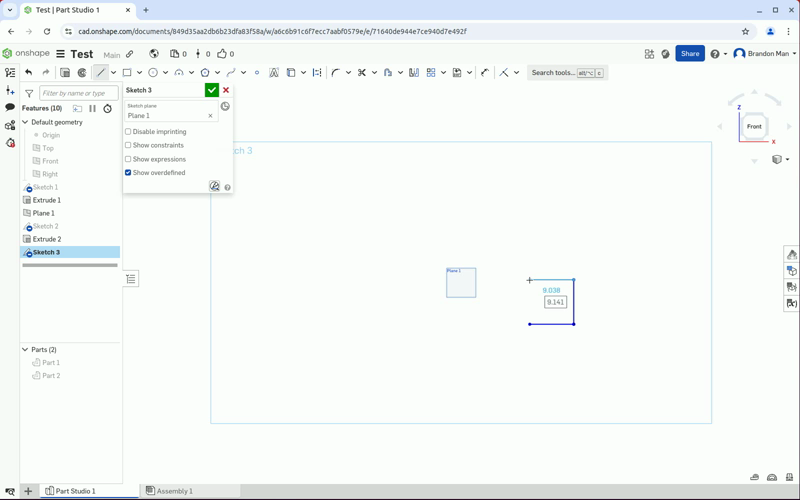
mouse_move(559, 279)
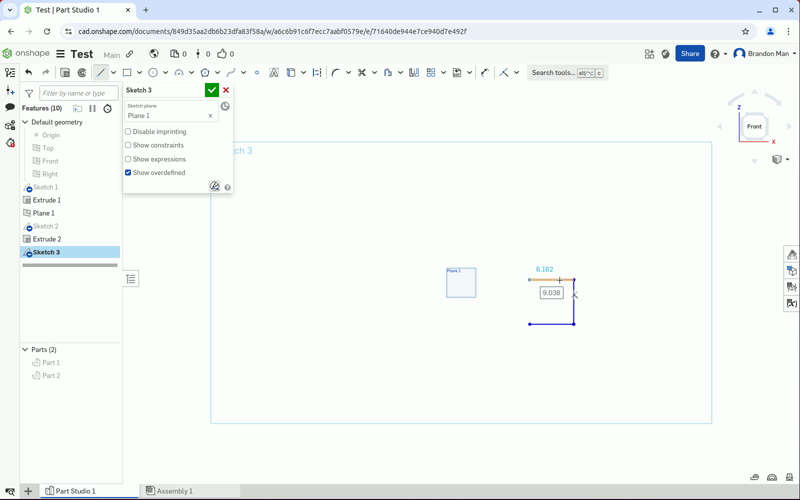
key_down(shift)
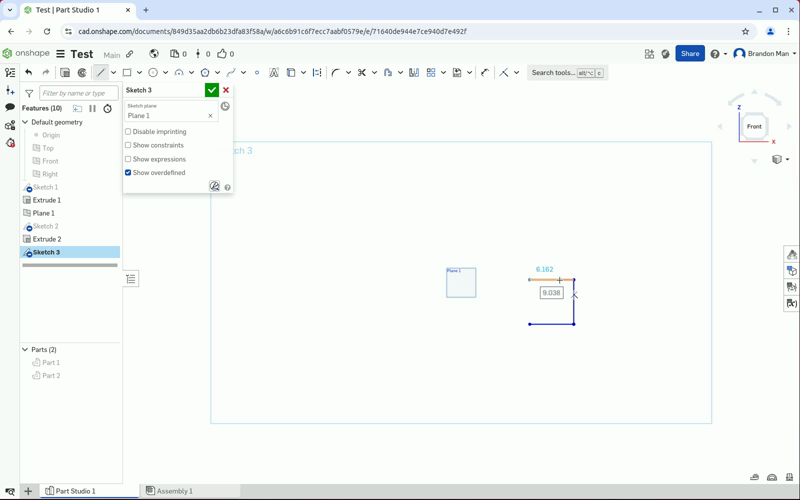
mouse_move(529, 324)
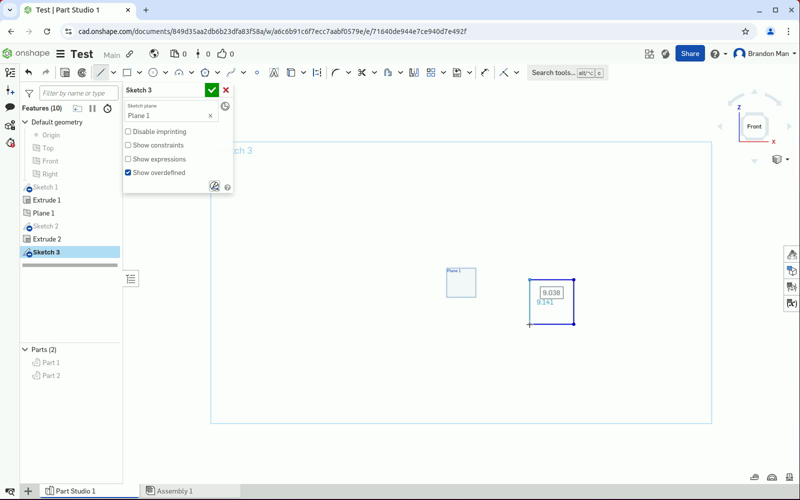
key_up(shift)
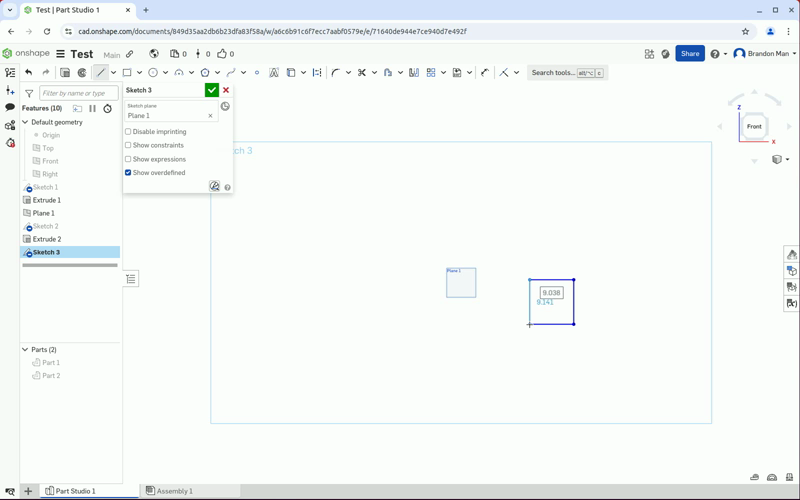
click(529, 324)
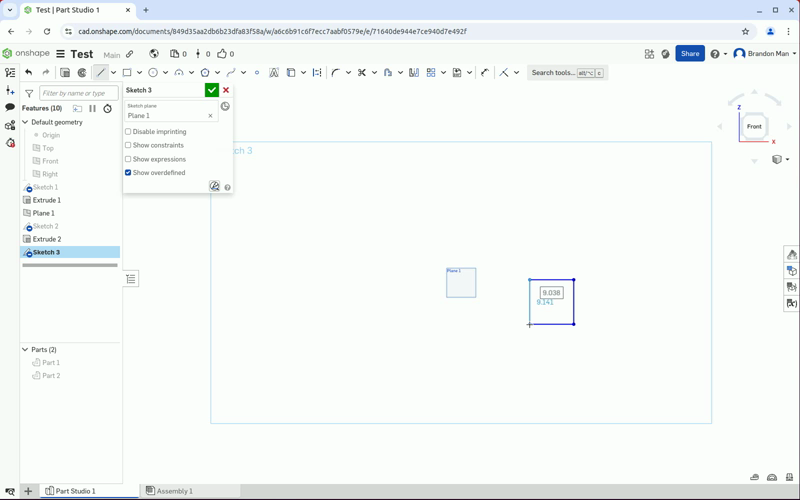
key(esc)
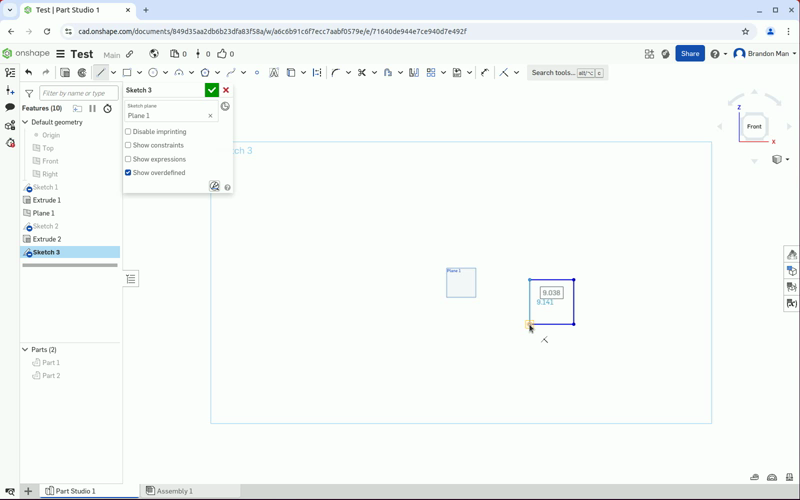
mouse_move(540, 295)
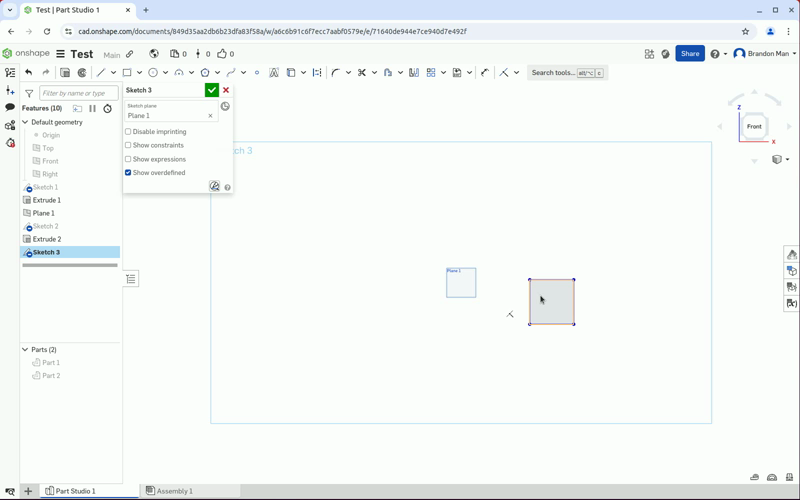
click(540, 295)
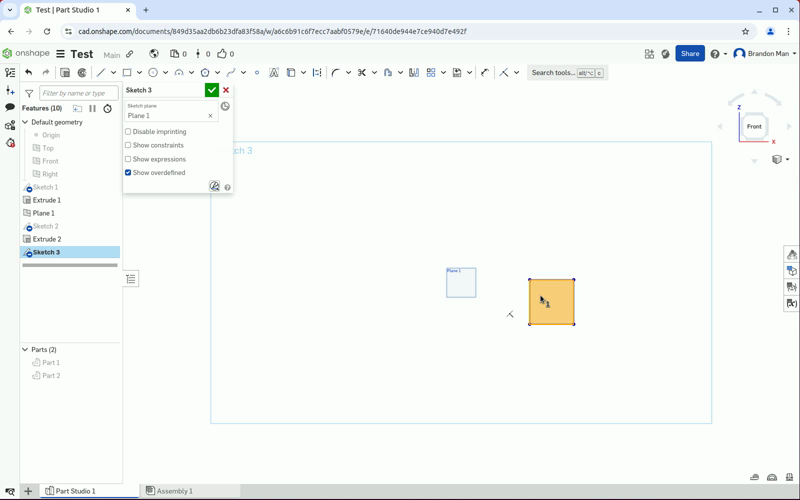
mouse_move(73, 352)
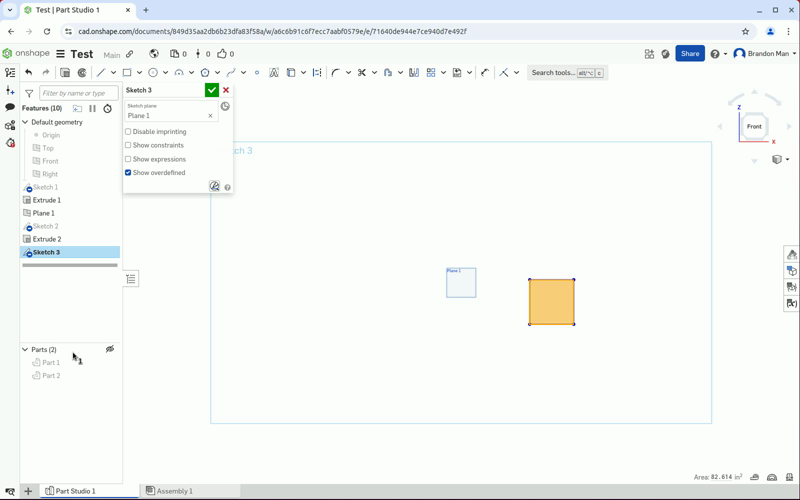
key(shift+y)
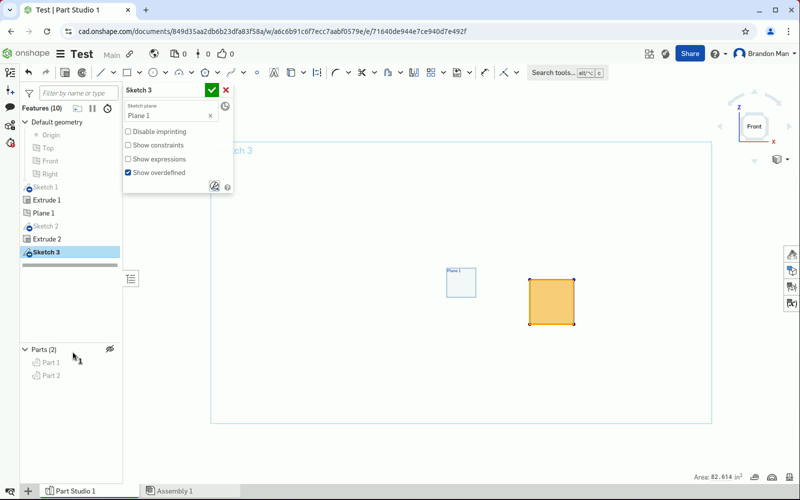
key(shift+e)
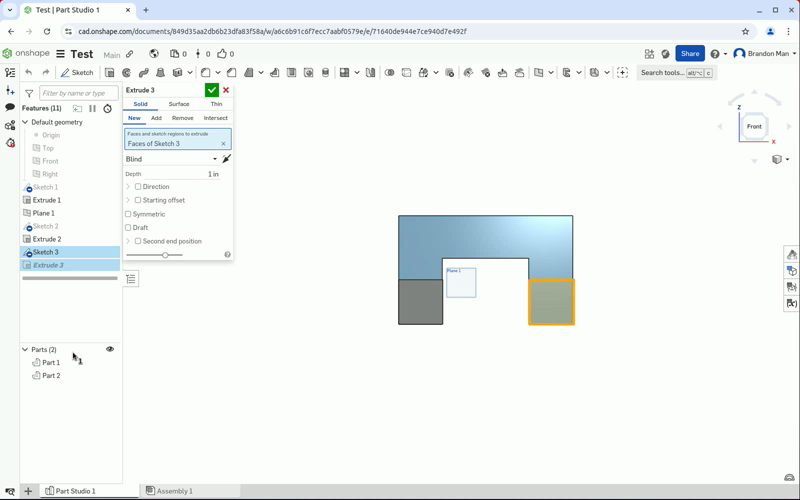
mouse_move(143, 106)
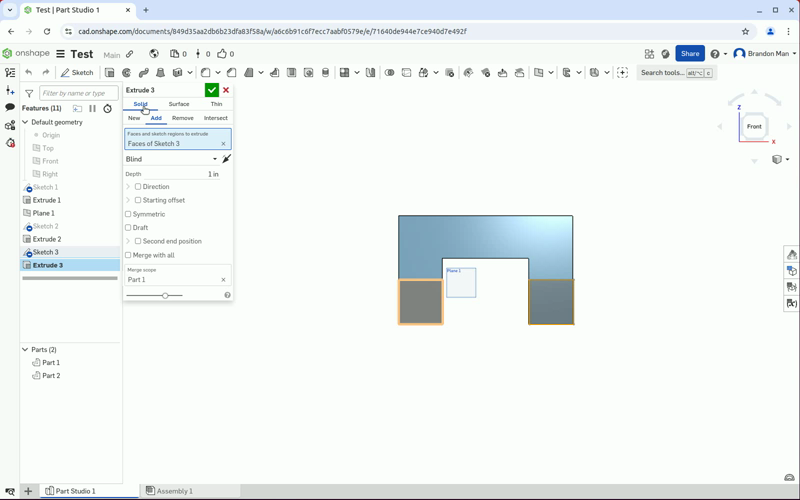
click(143, 106)
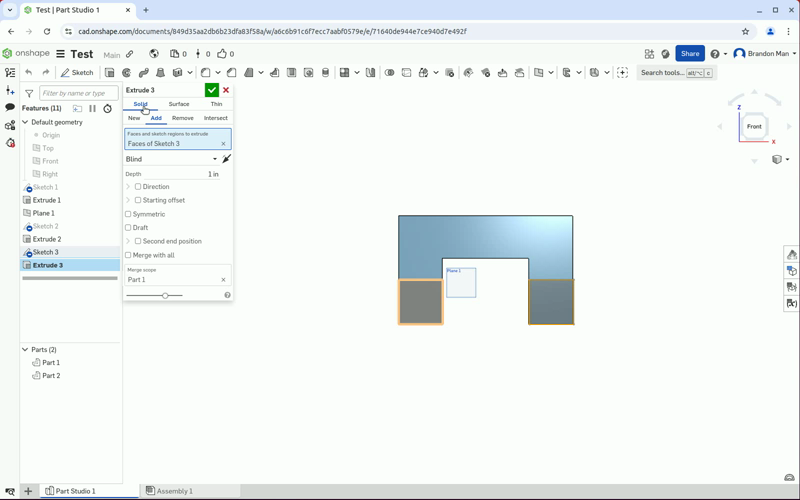
mouse_move(137, 120)
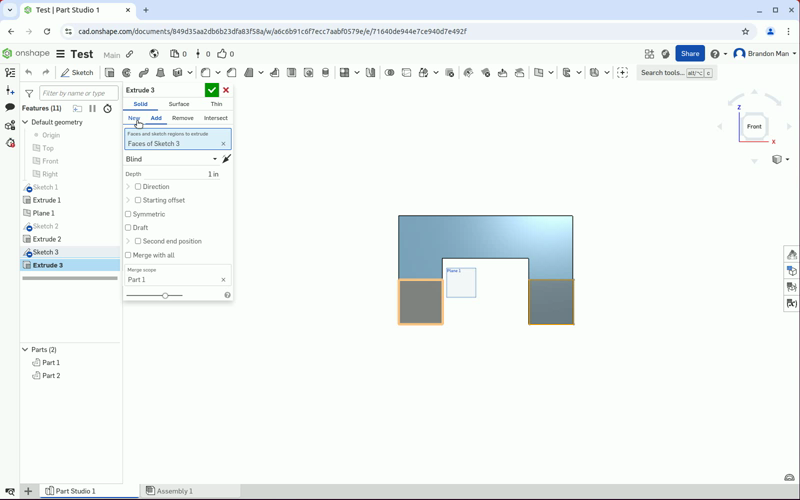
click(137, 120)
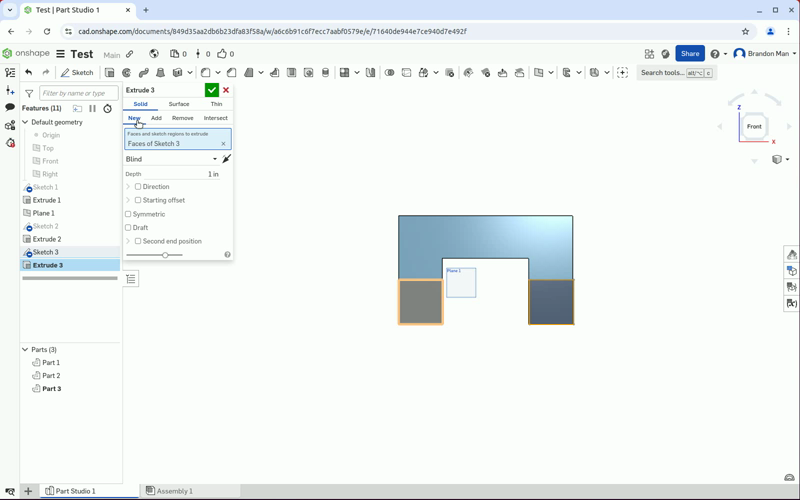
key(tab, 4)
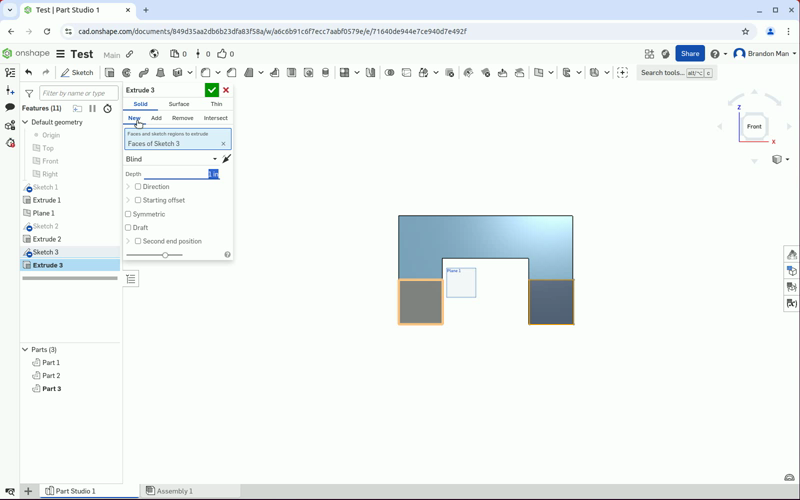
text(13.48)
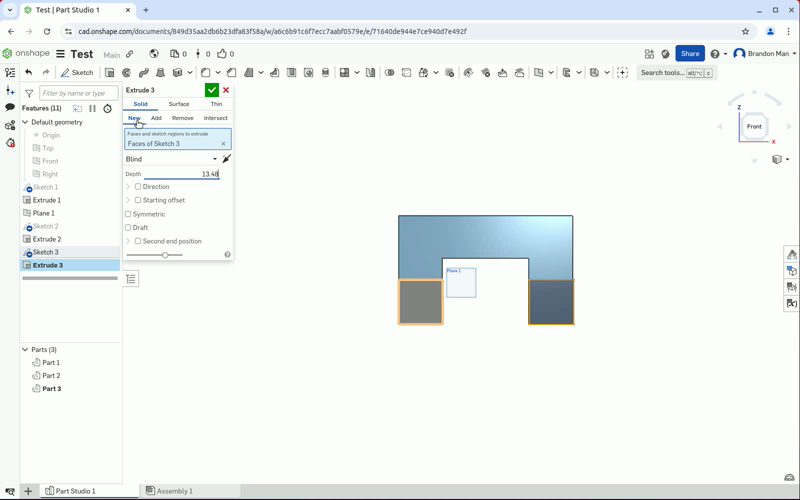
key(enter)
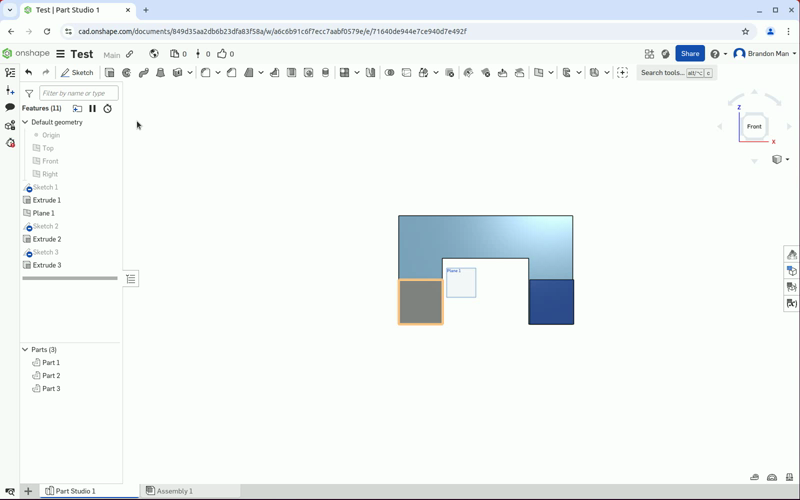
key(shift+h)
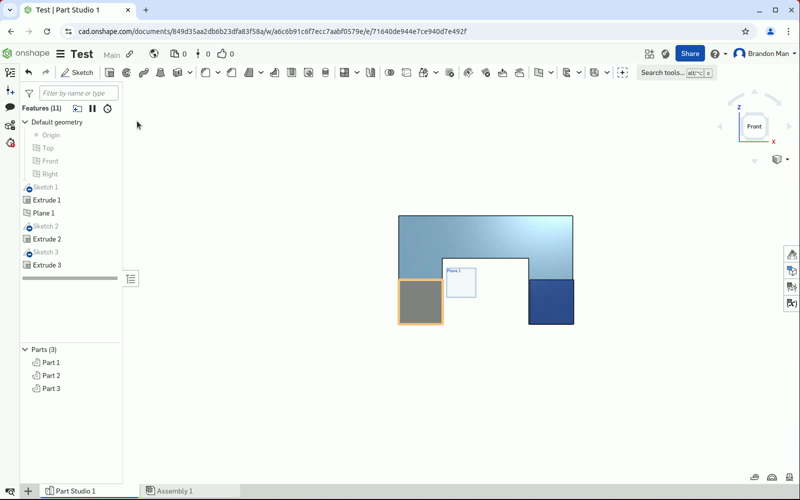
key(shift+h)
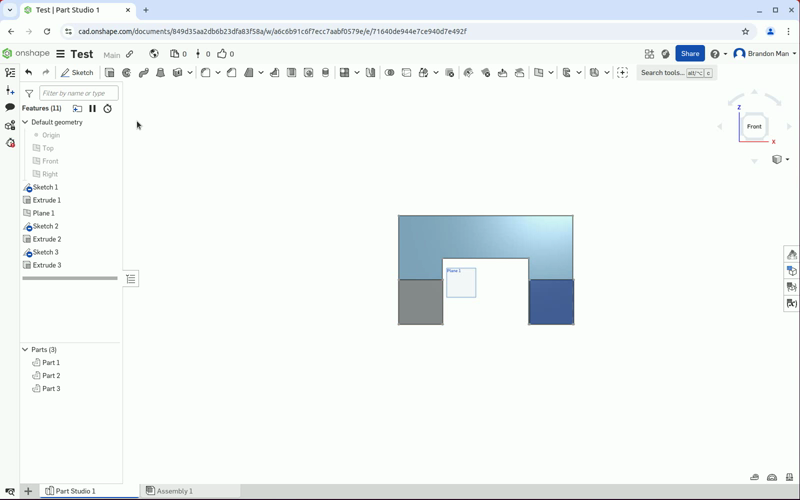
key(shift+7)
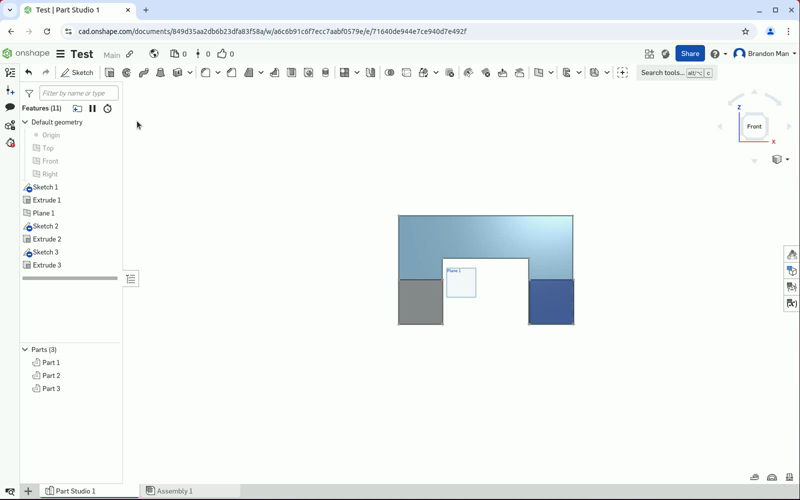
key(left, 2)
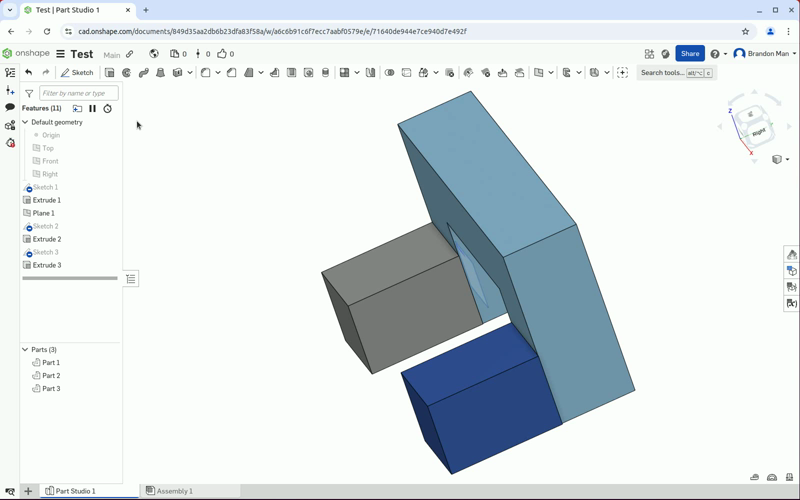
key(down, 2)
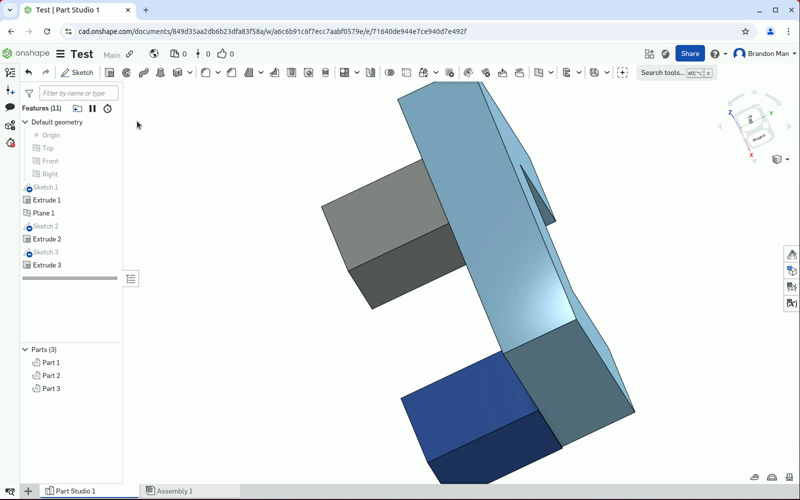
key(up, 2)
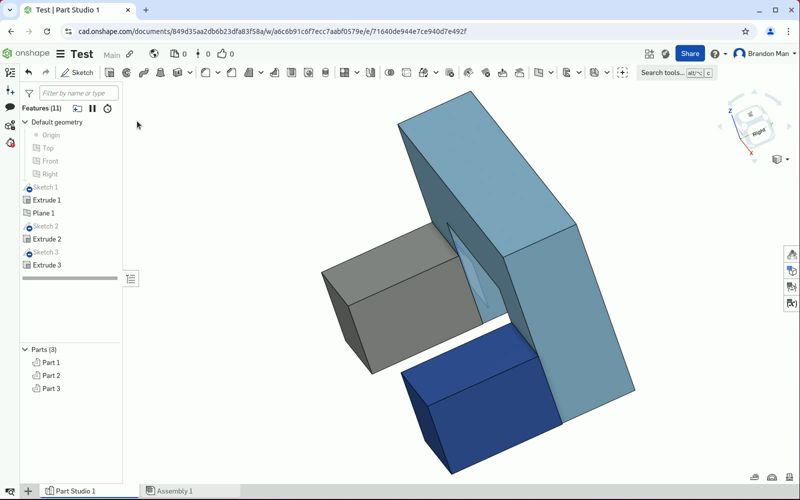
key(right, 2)
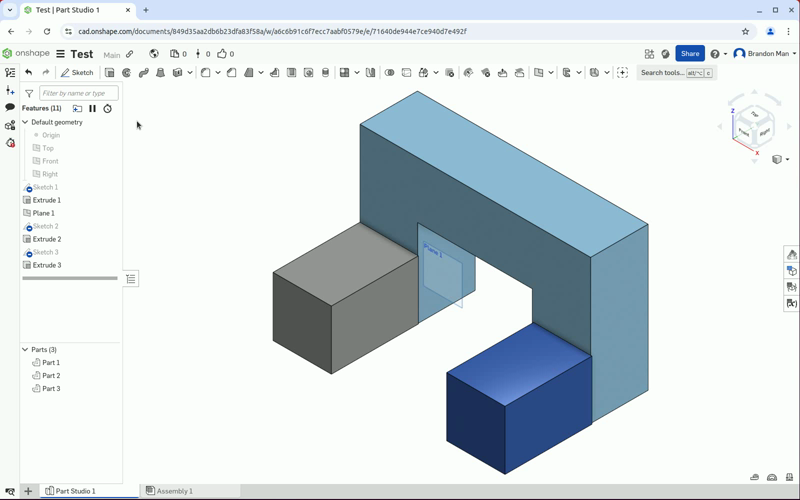
mouse_move(73, 189)
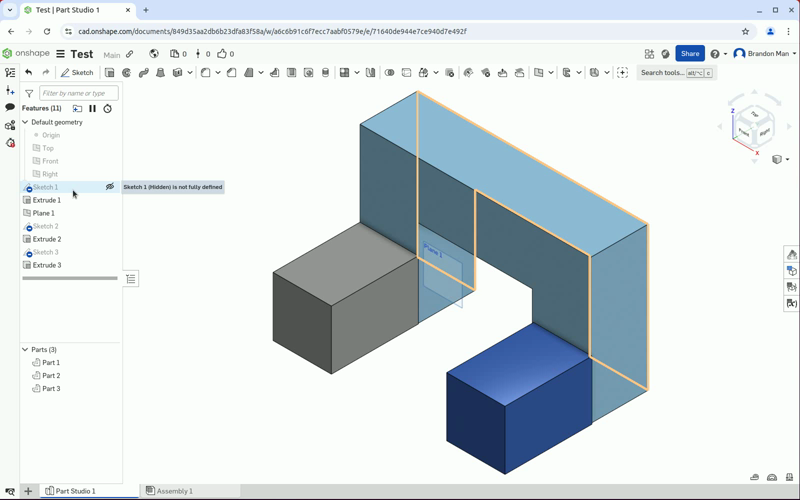
click(73, 189)